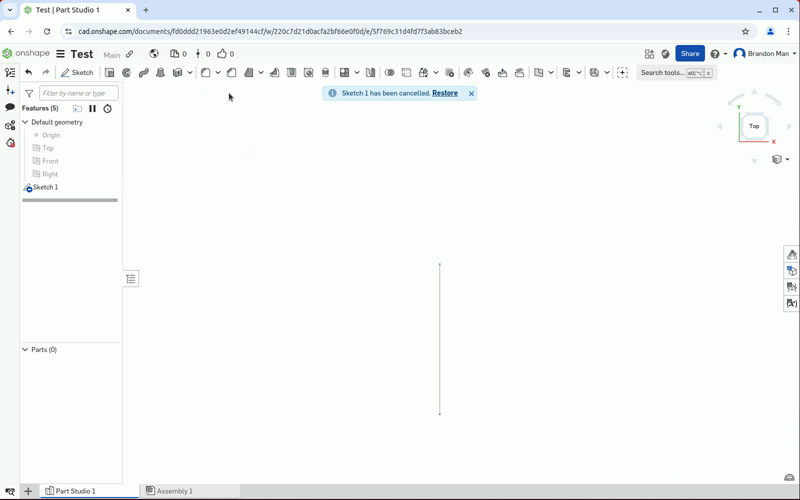
key(shift+h)
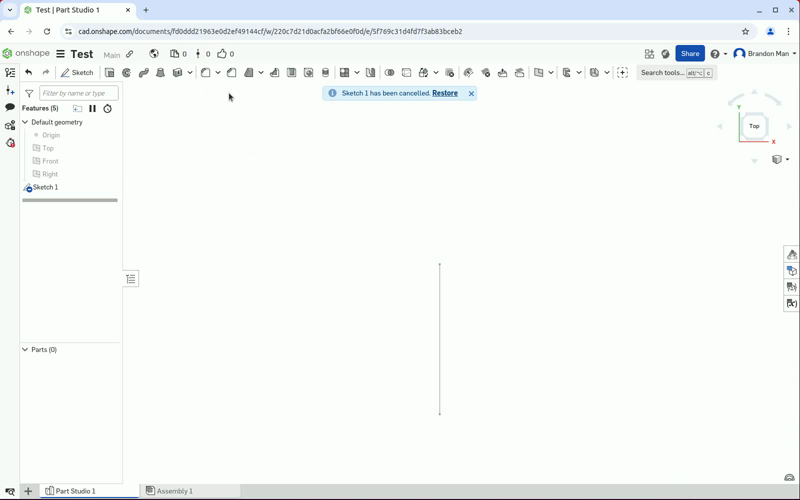
key(shift+s)
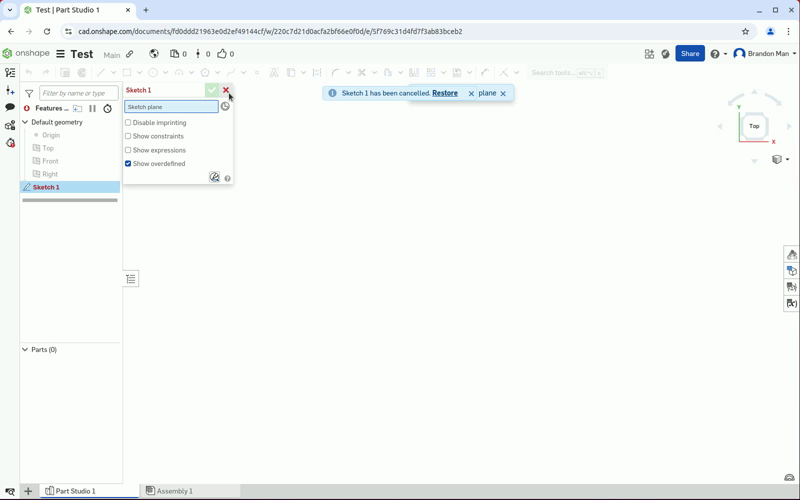
mouse_move(73, 150)
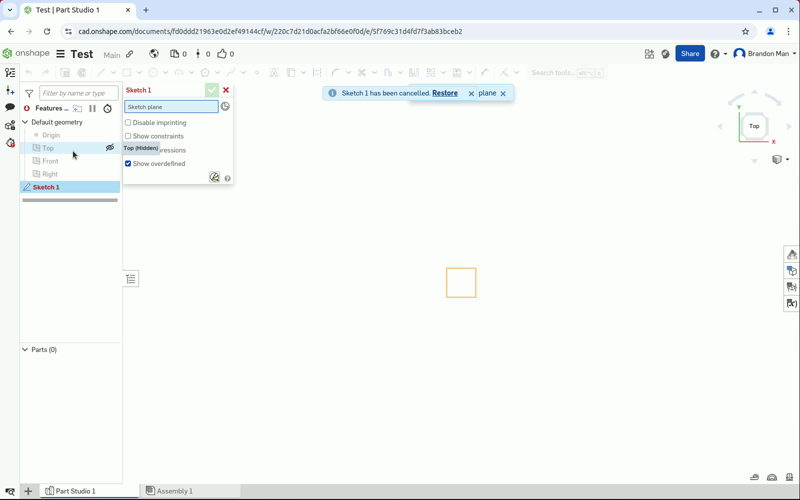
click(73, 150)
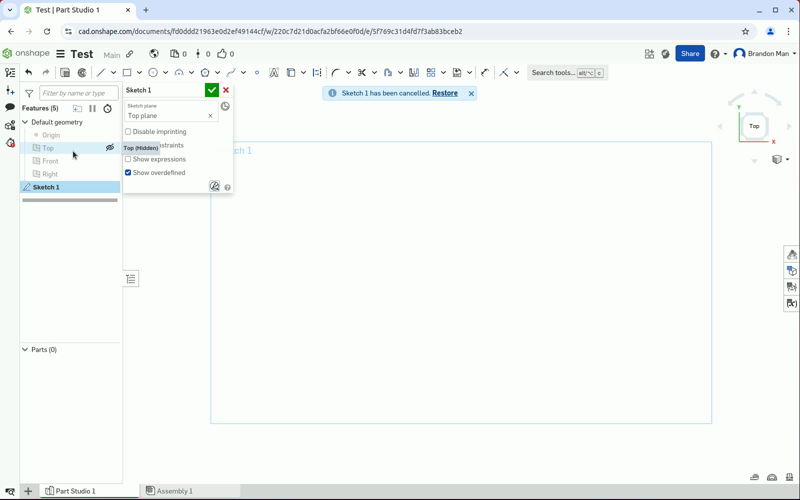
mouse_move(73, 352)
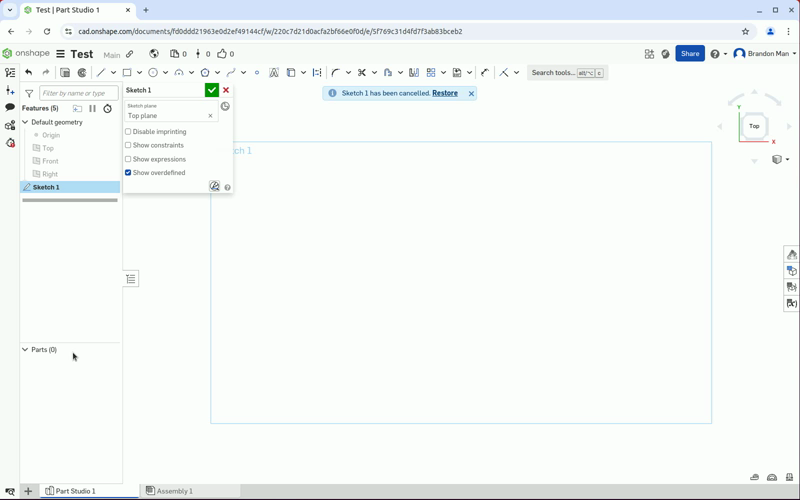
key(y)
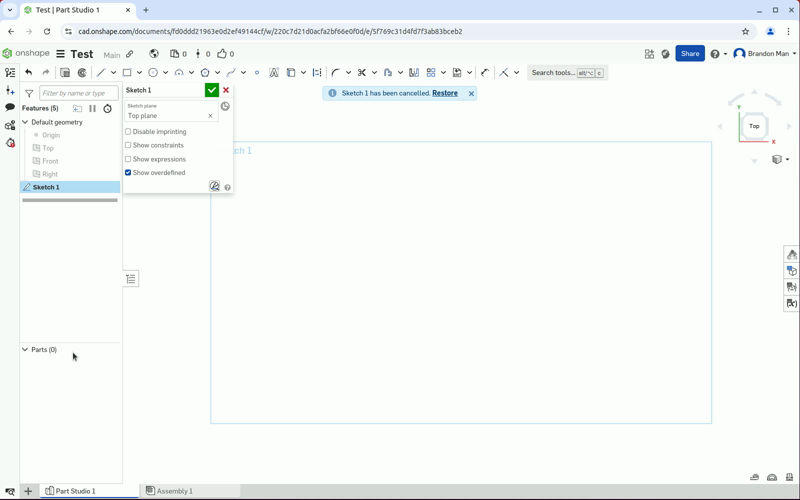
key(l)
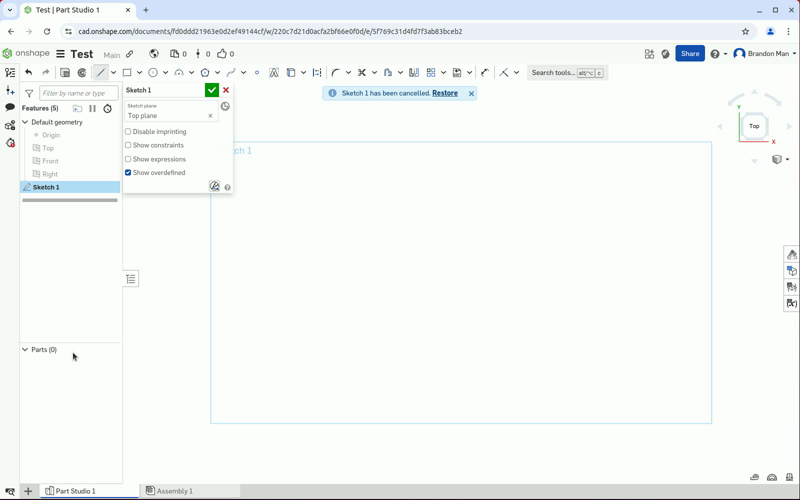
key_down(shift)
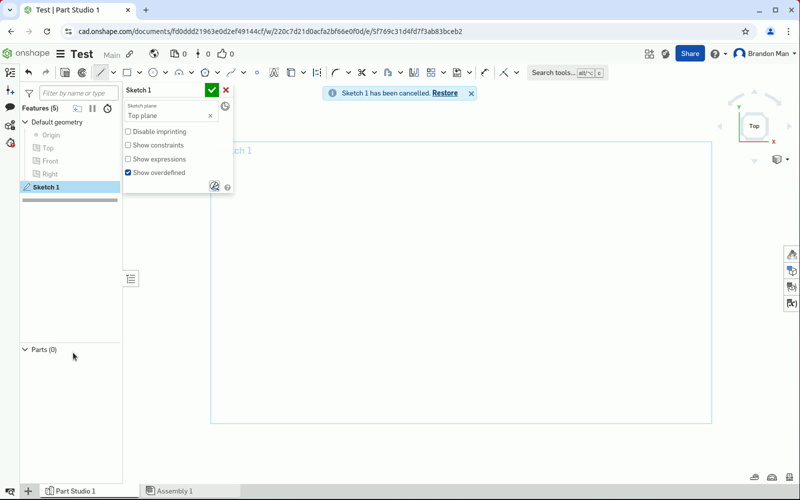
mouse_move(456, 265)
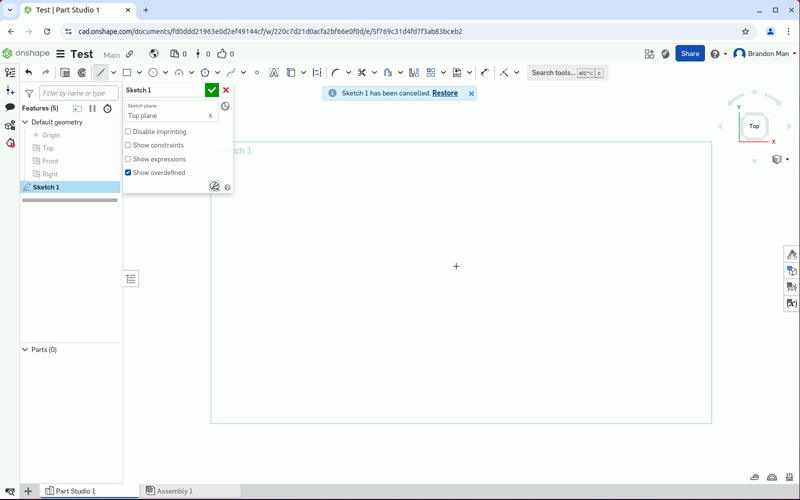
click(456, 265)
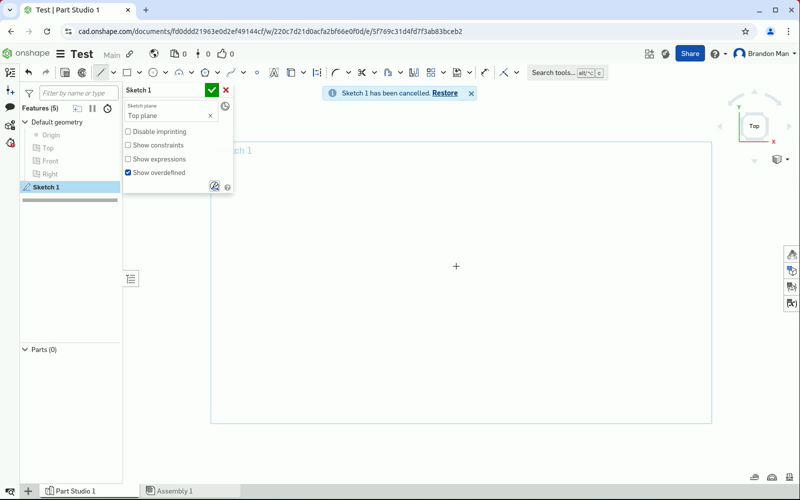
key_up(shift)
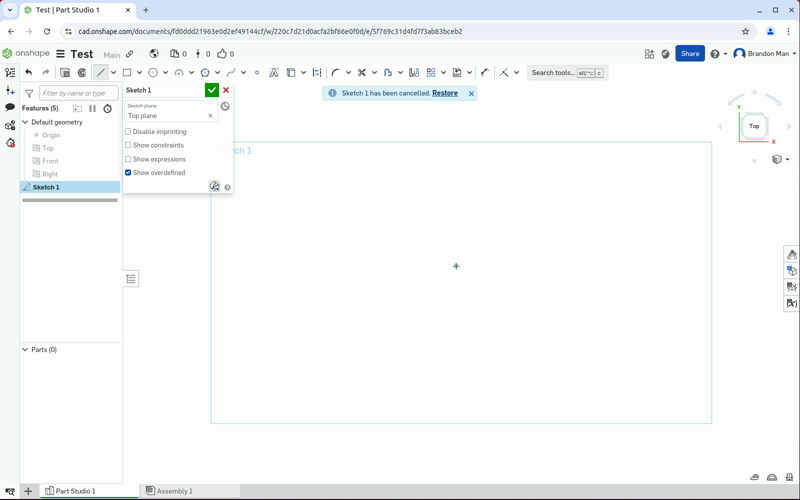
key_down(shift)
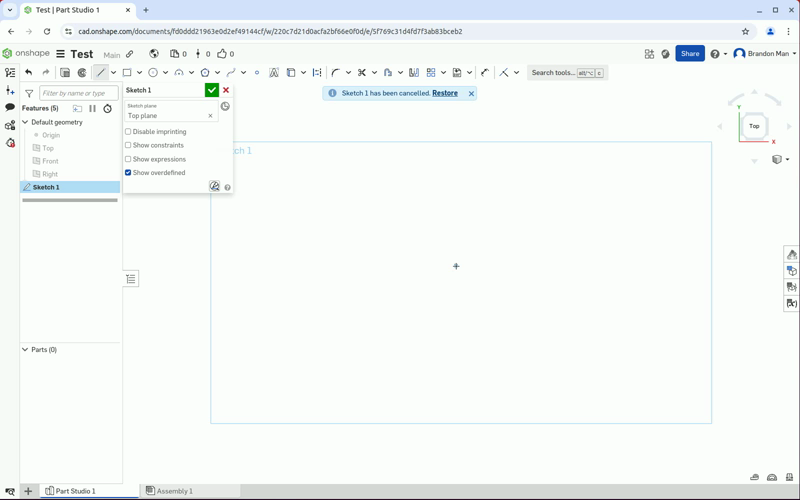
mouse_move(486, 265)
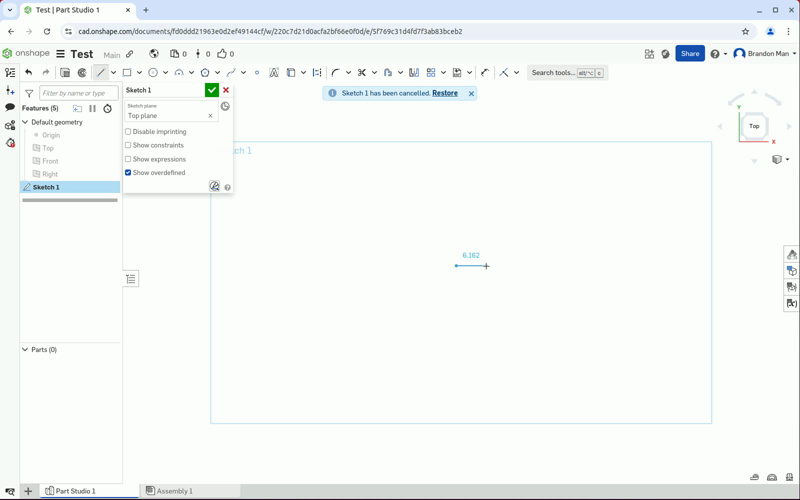
mouse_move(501, 265)
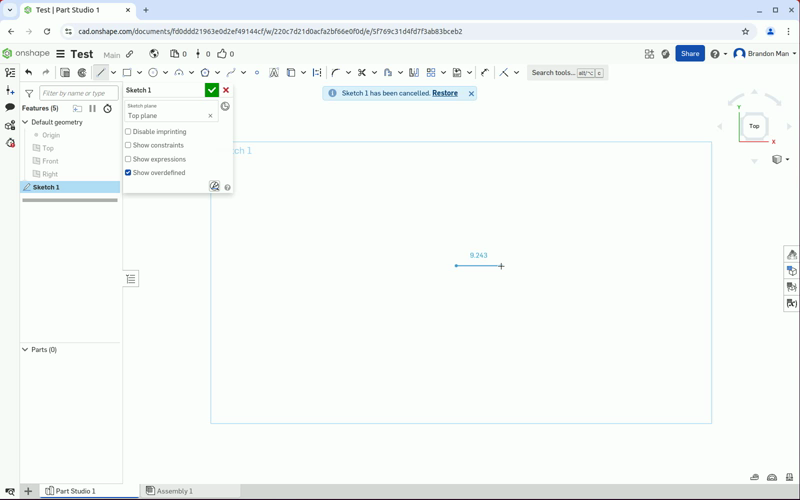
click(501, 265)
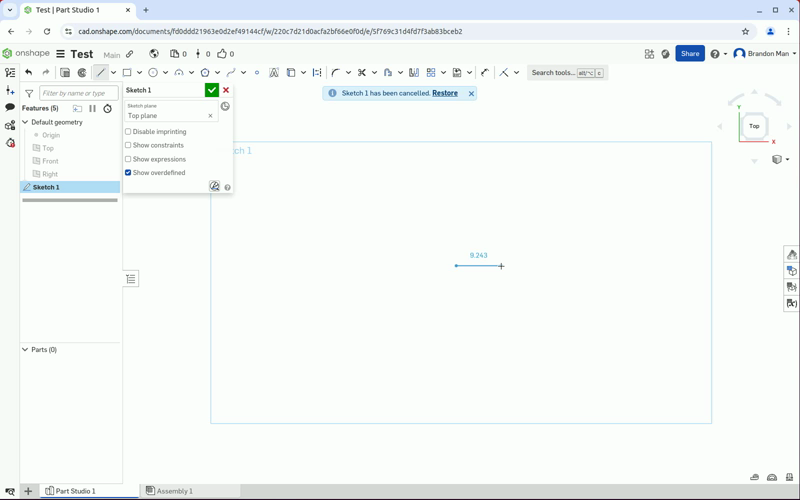
key_up(shift)
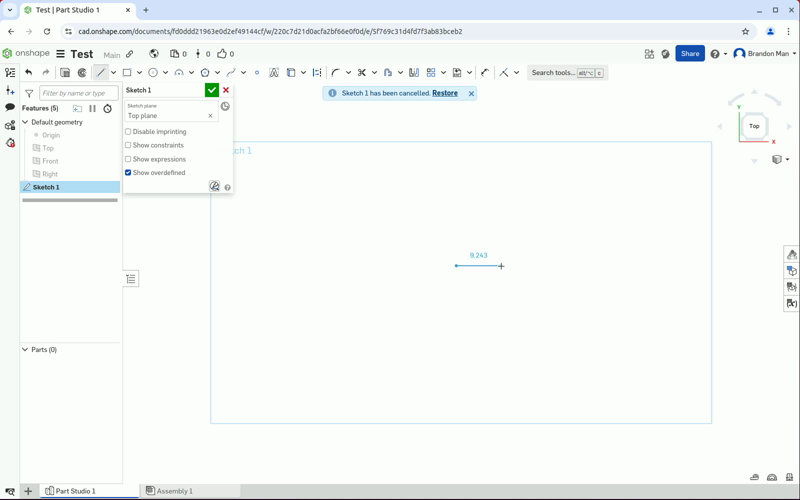
key_down(shift)
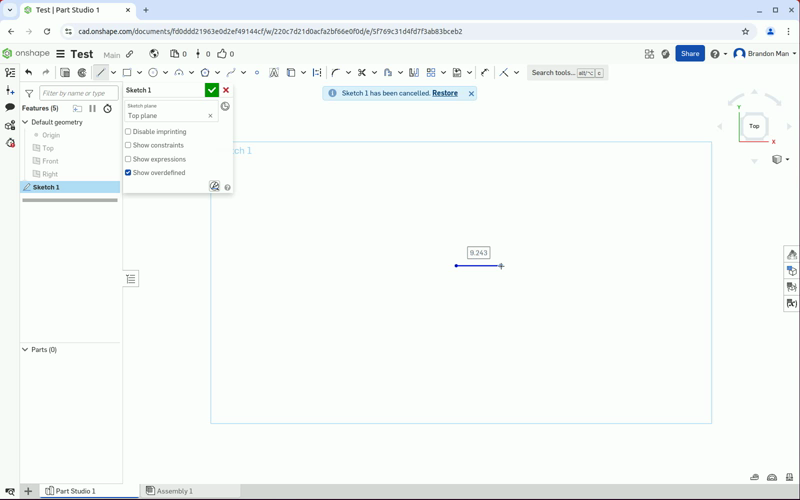
mouse_move(531, 265)
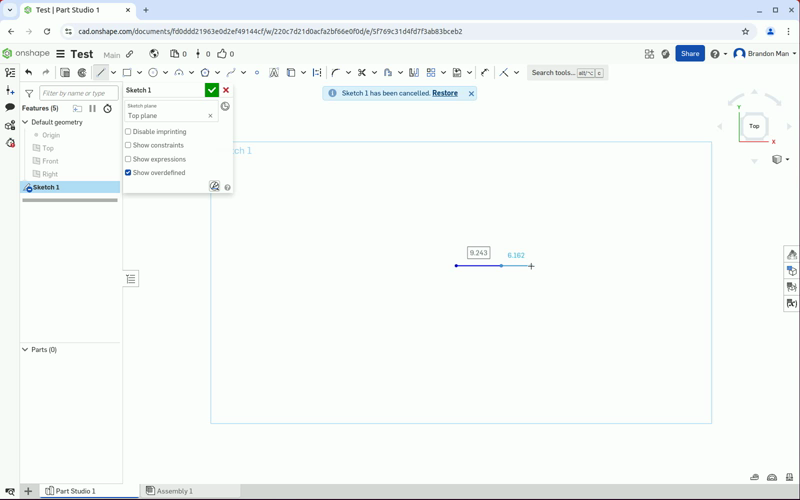
mouse_move(501, 242)
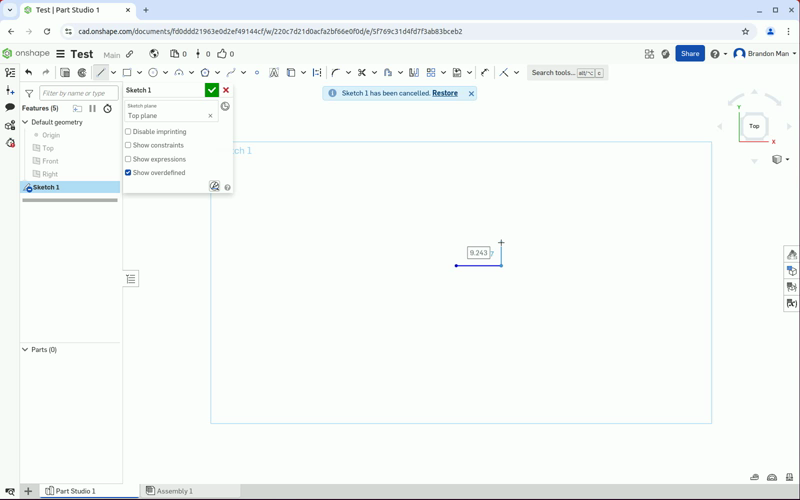
click(501, 242)
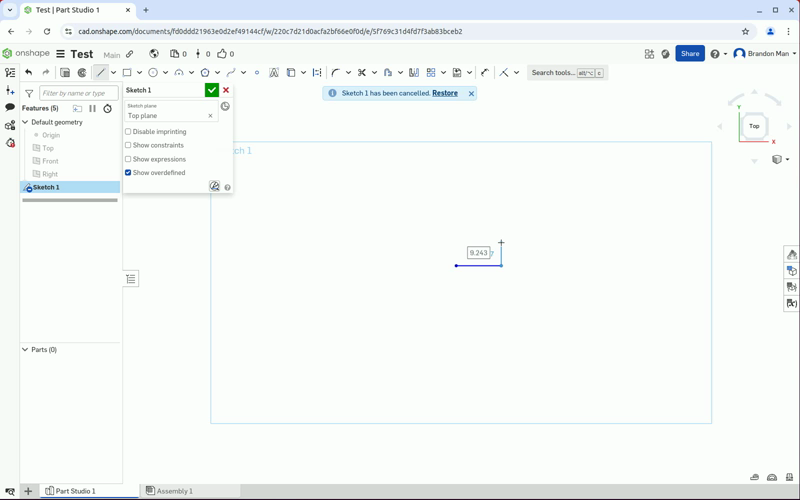
key_up(shift)
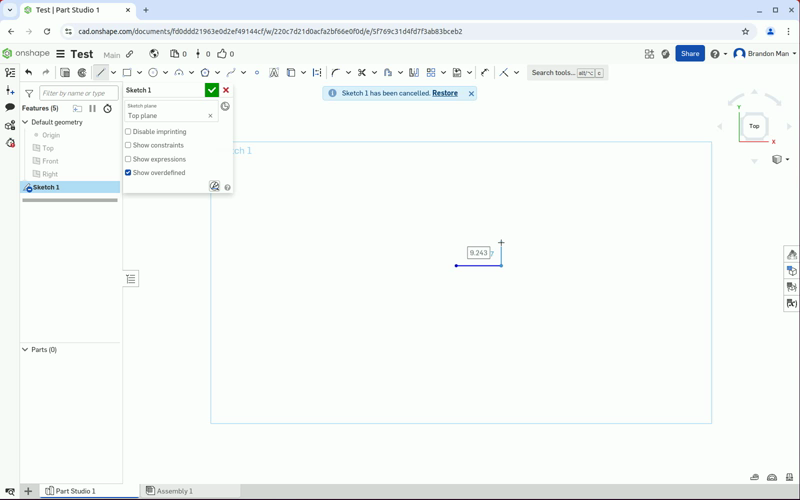
key_down(shift)
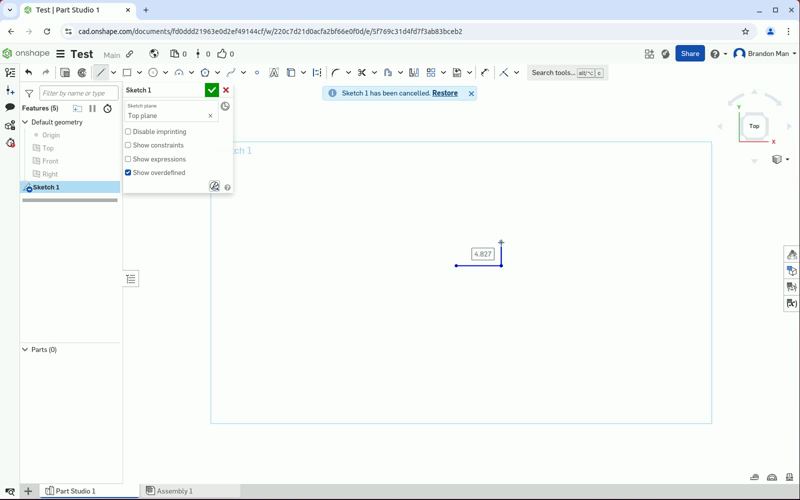
mouse_move(531, 242)
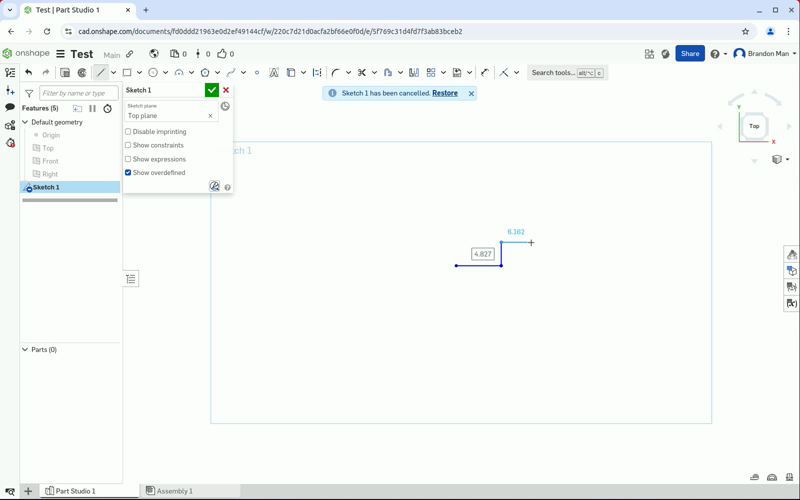
mouse_move(456, 242)
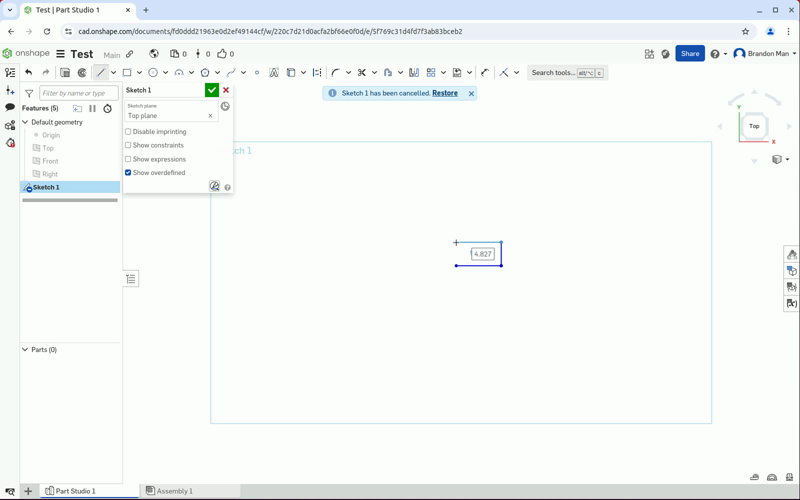
click(456, 242)
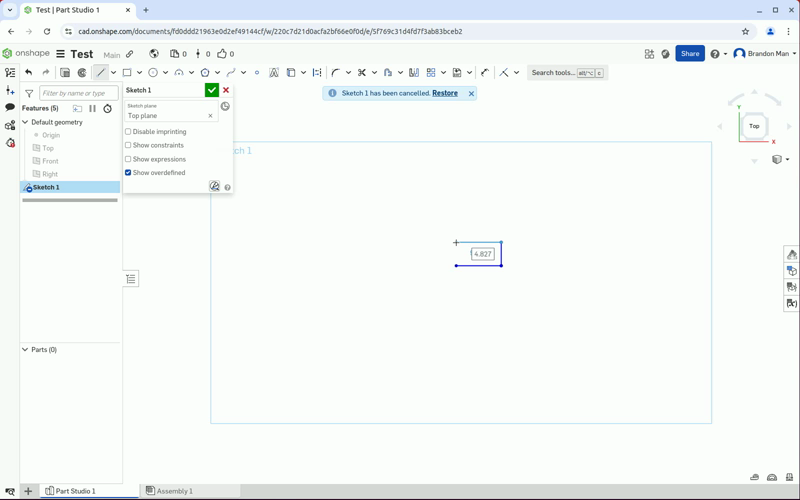
key_up(shift)
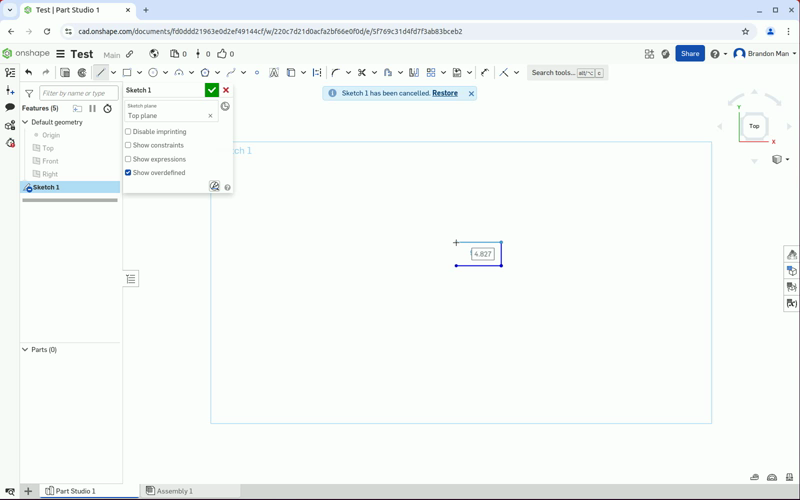
mouse_move(486, 242)
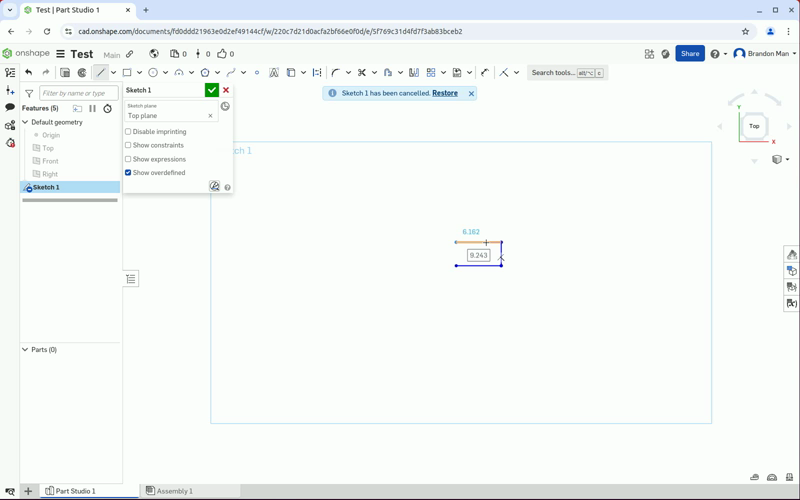
key_down(shift)
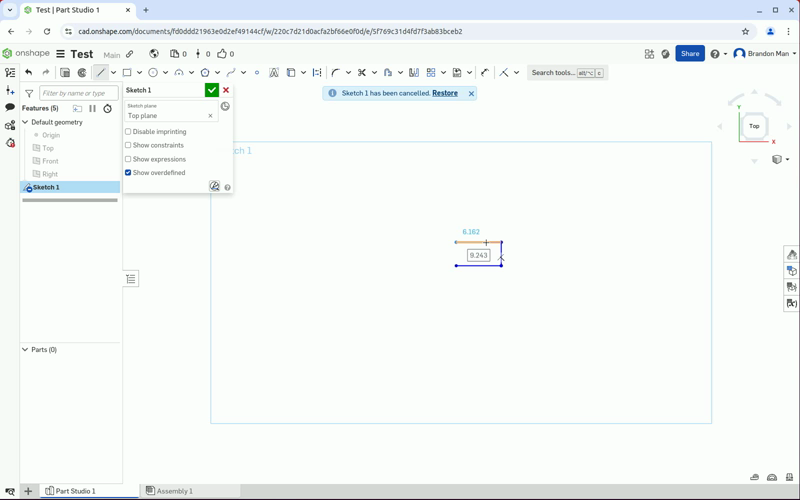
mouse_move(456, 265)
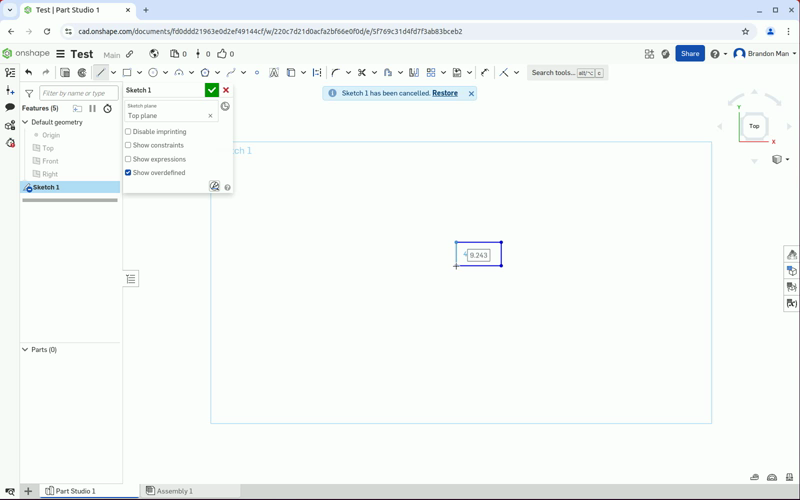
key_up(shift)
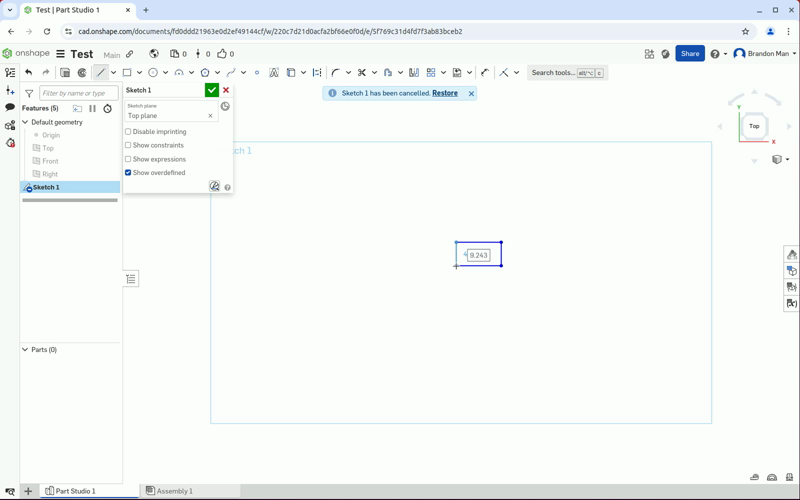
click(456, 265)
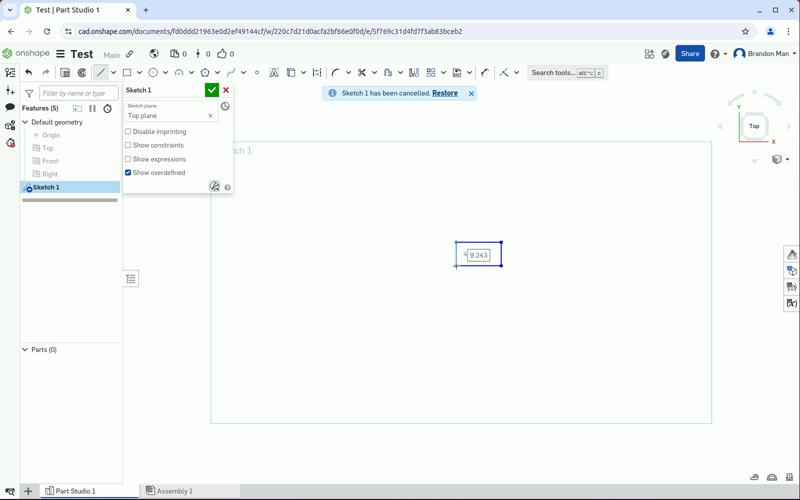
key(esc)
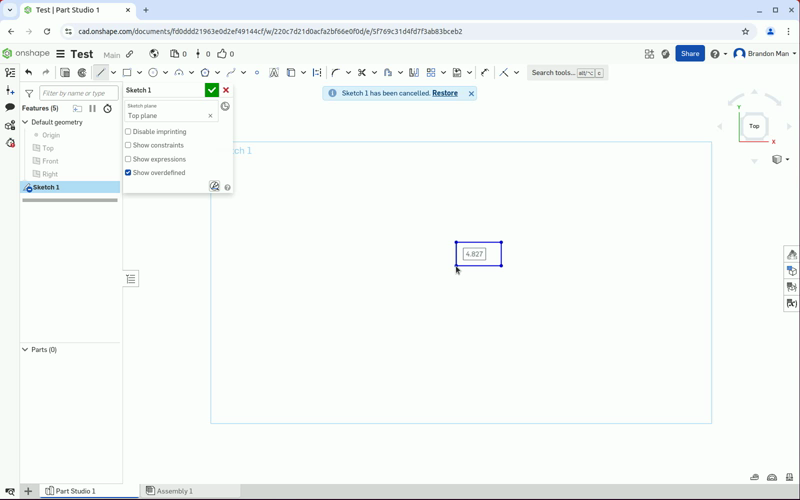
mouse_move(494, 258)
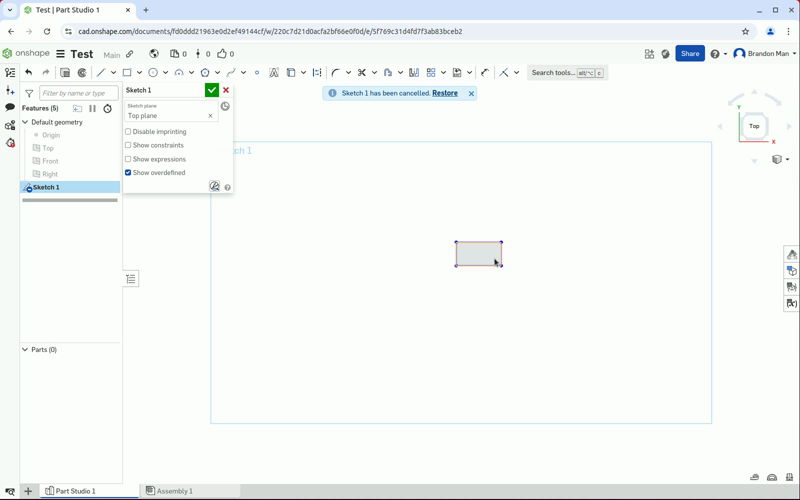
scroll(6)
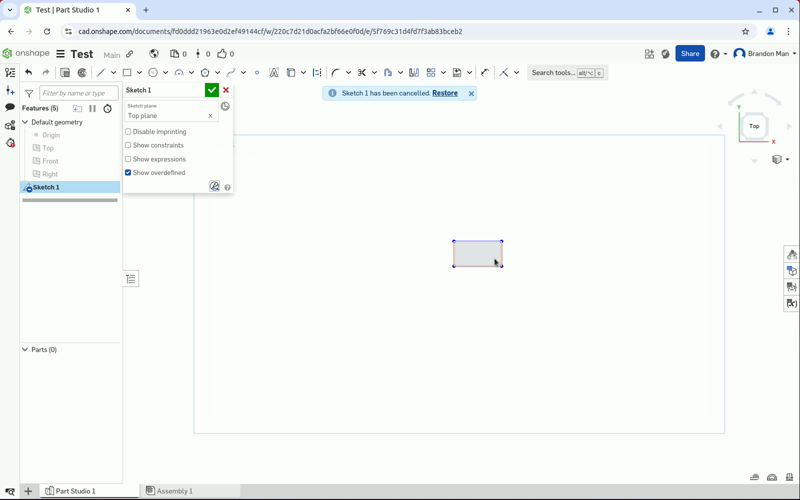
scroll(6)
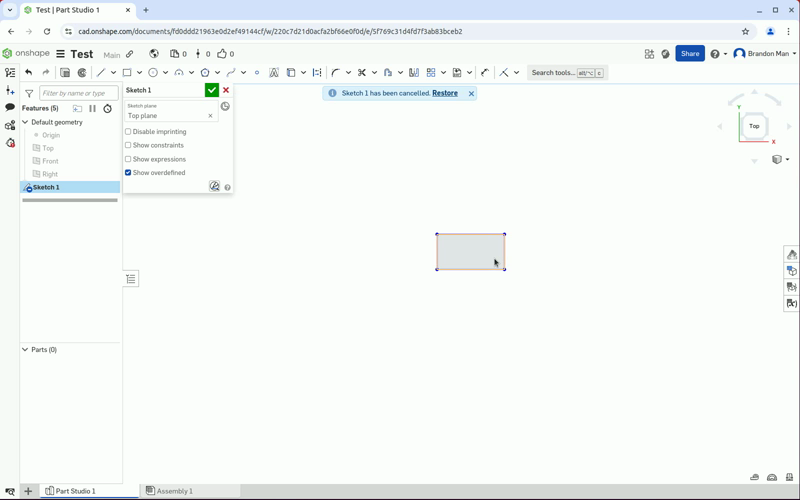
scroll(6)
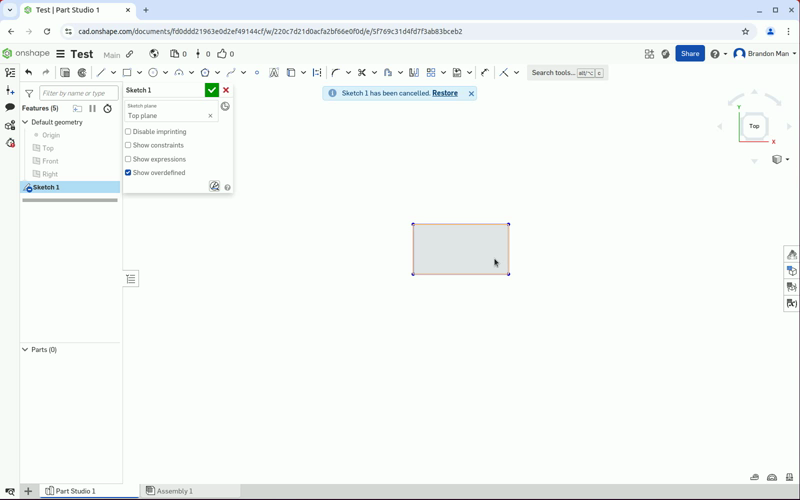
scroll(6)
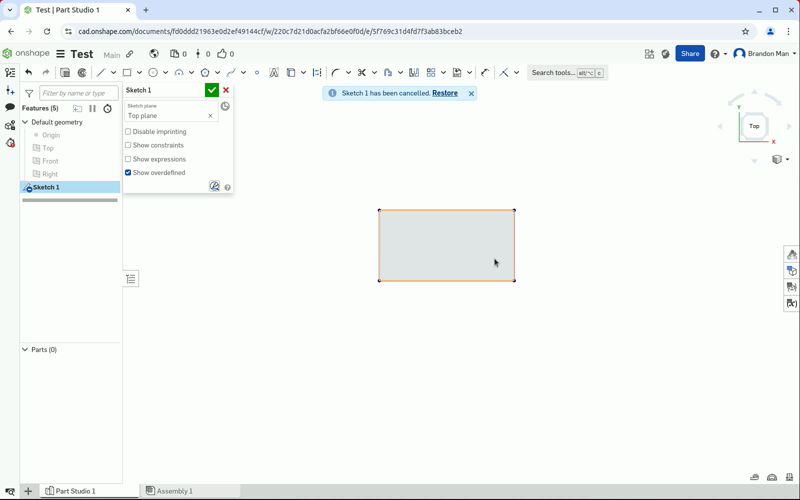
scroll(6)
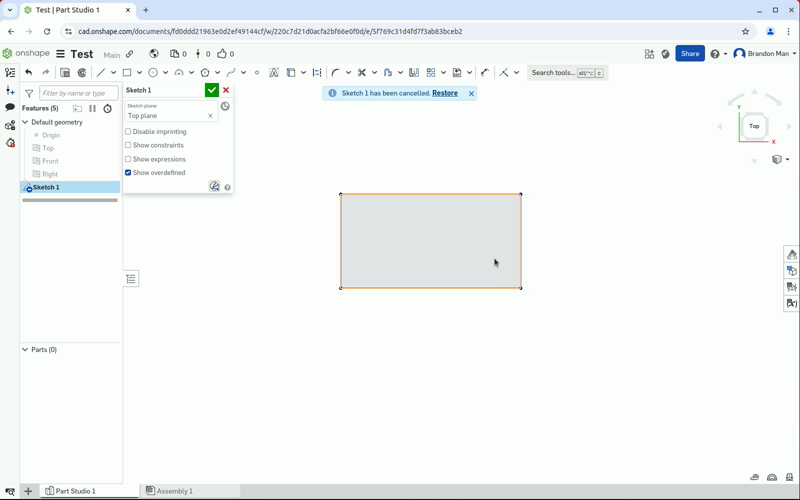
scroll(6)
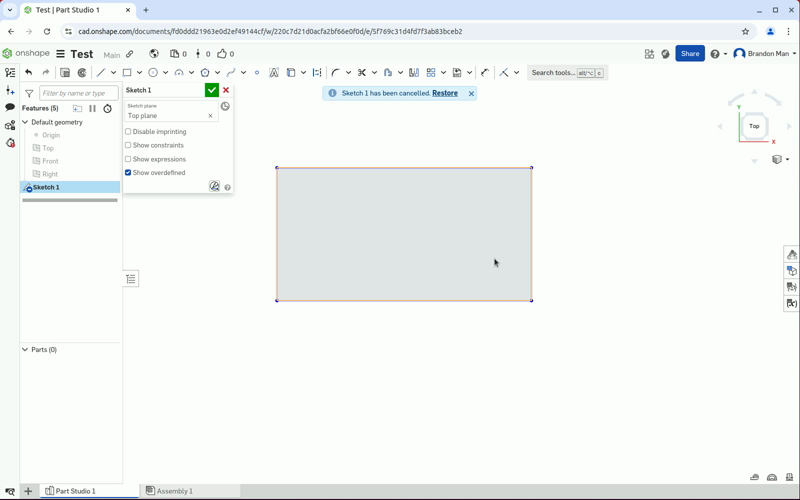
scroll(6)
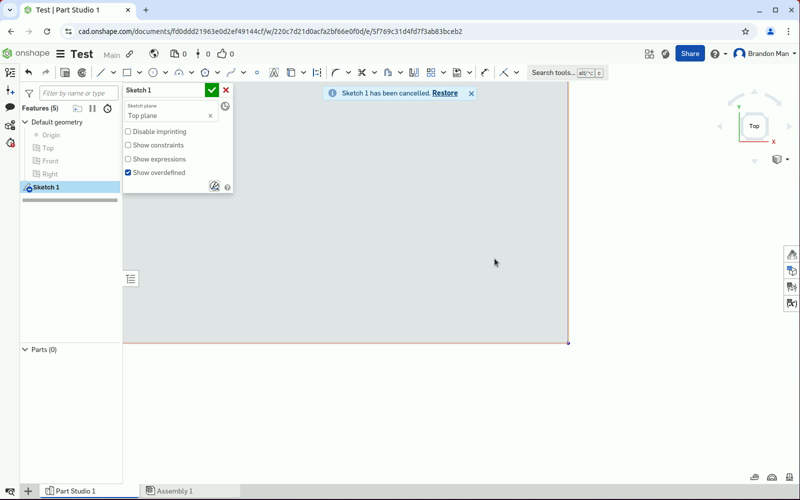
click(494, 258)
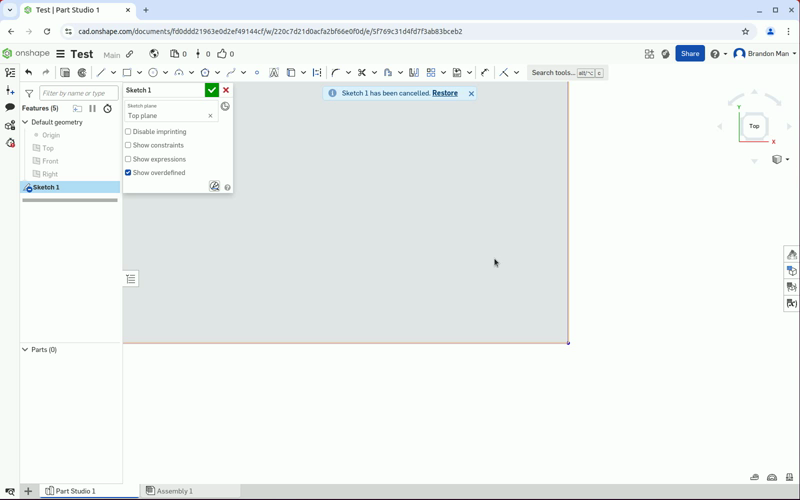
scroll(-6)
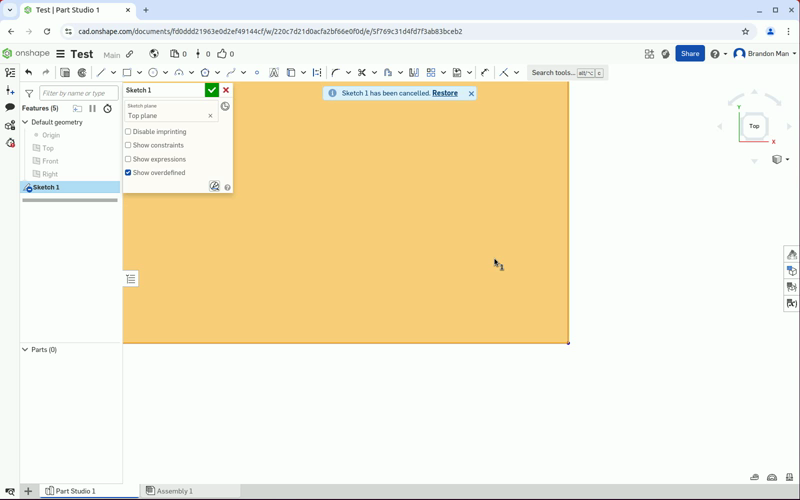
scroll(-6)
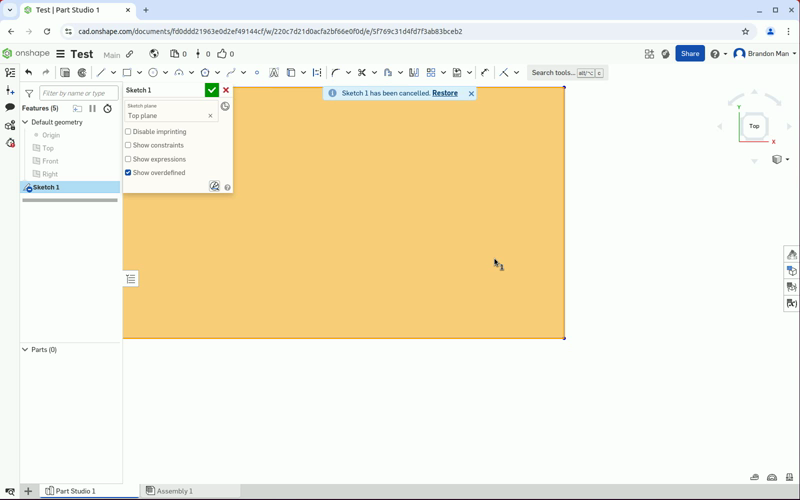
scroll(-6)
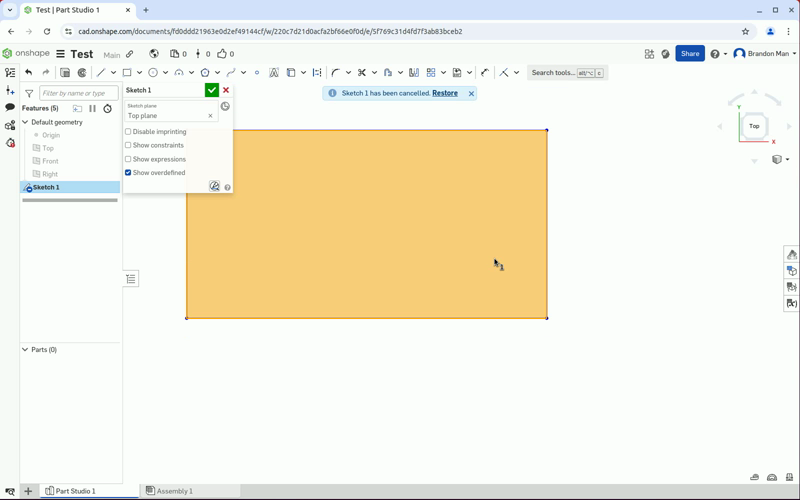
scroll(-6)
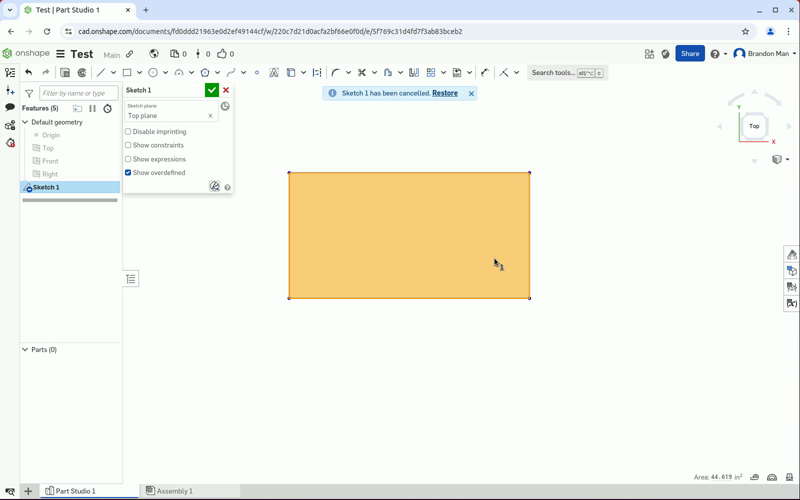
scroll(-6)
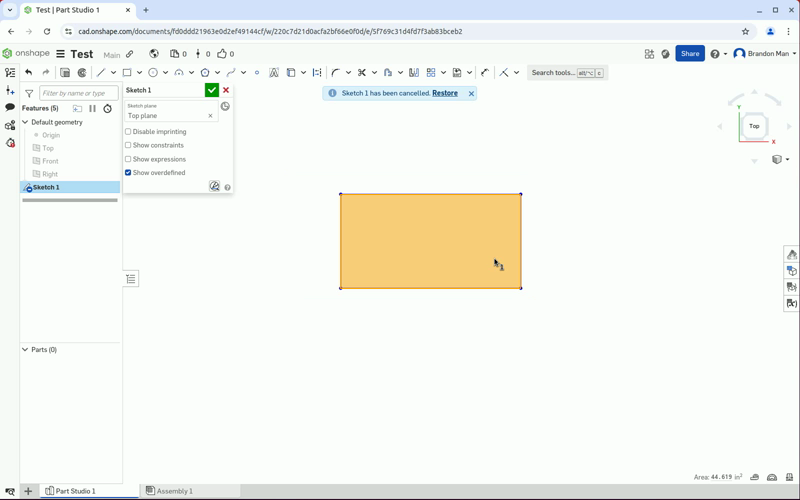
scroll(-6)
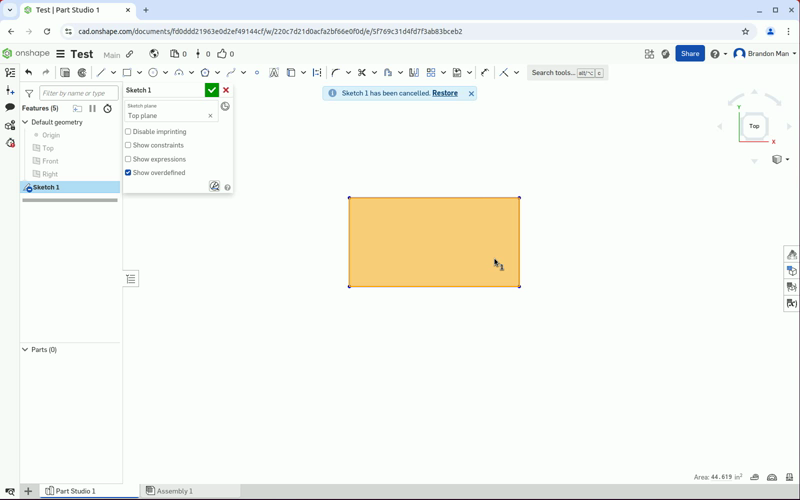
scroll(-6)
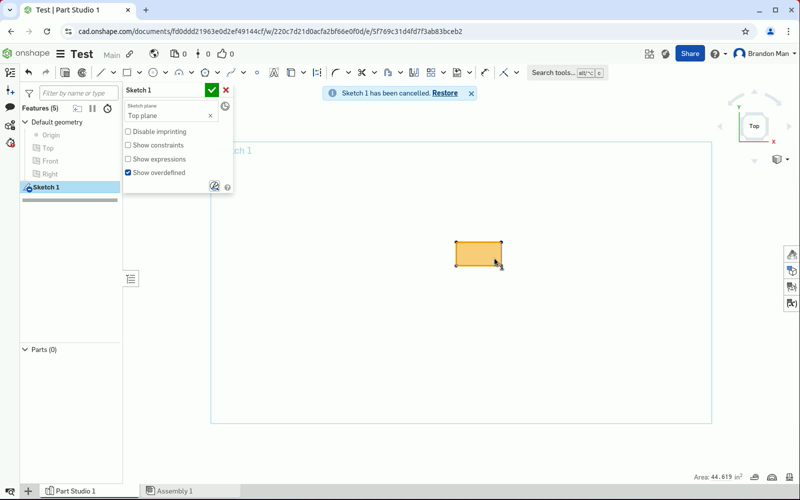
mouse_move(73, 352)
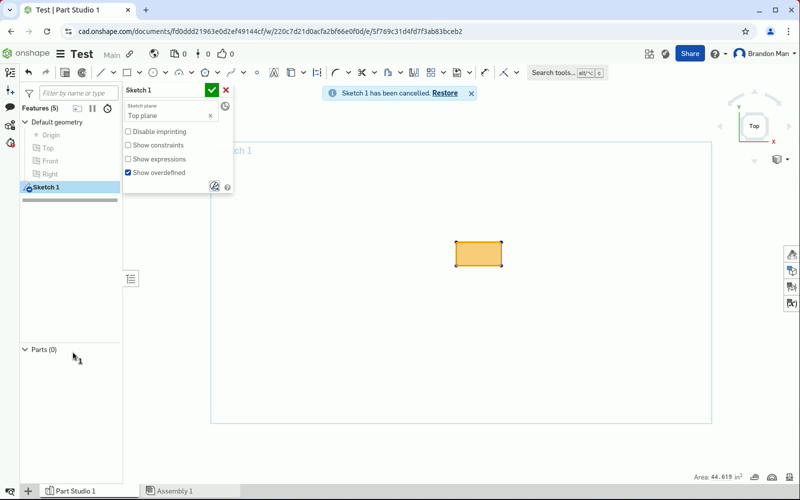
key(shift+y)
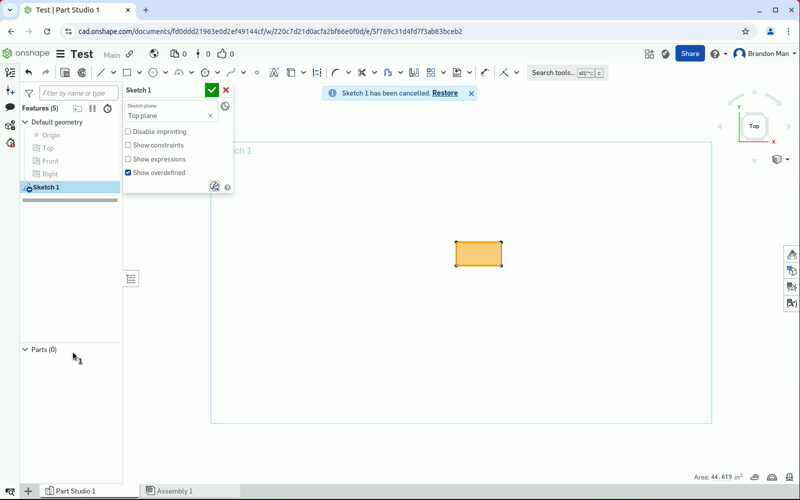
key(shift+e)
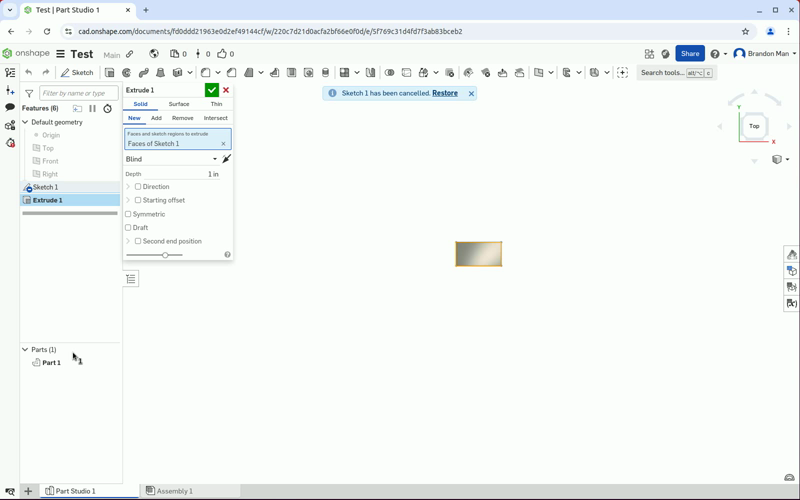
mouse_move(143, 106)
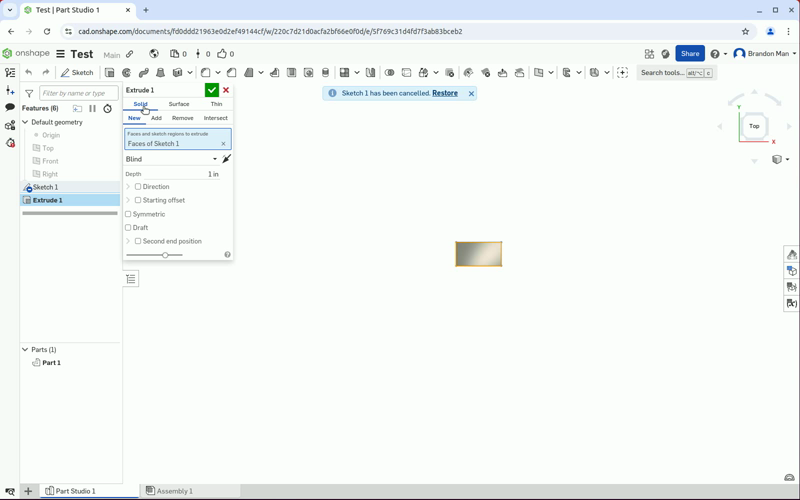
click(143, 106)
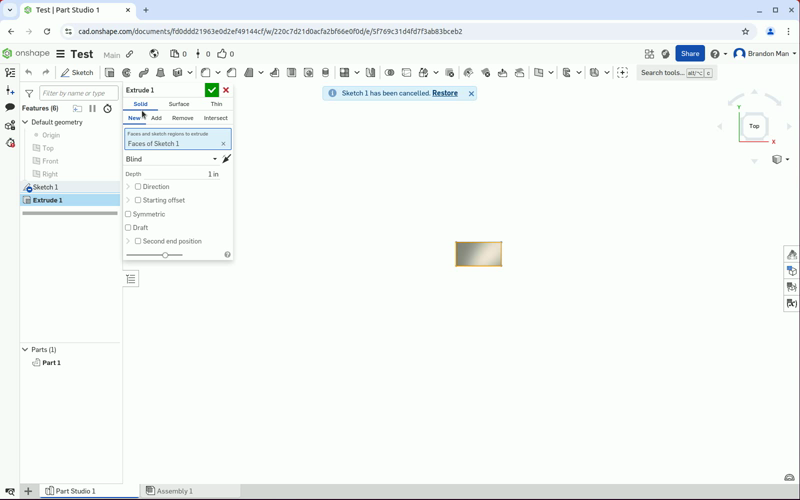
mouse_move(137, 120)
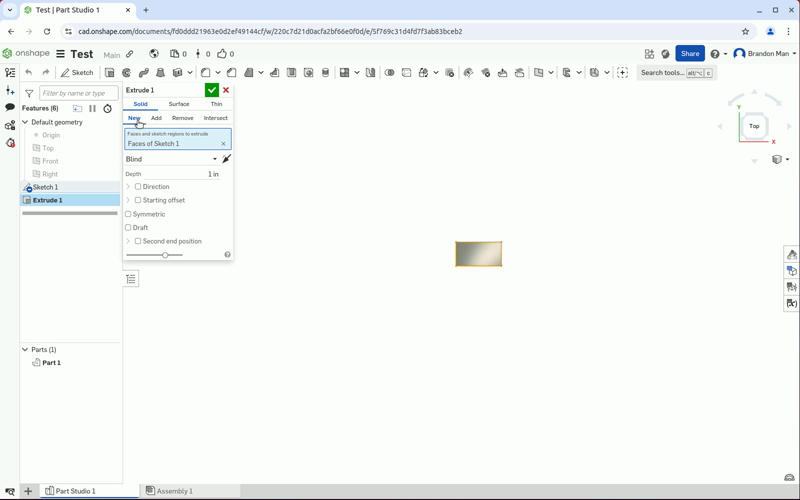
click(137, 120)
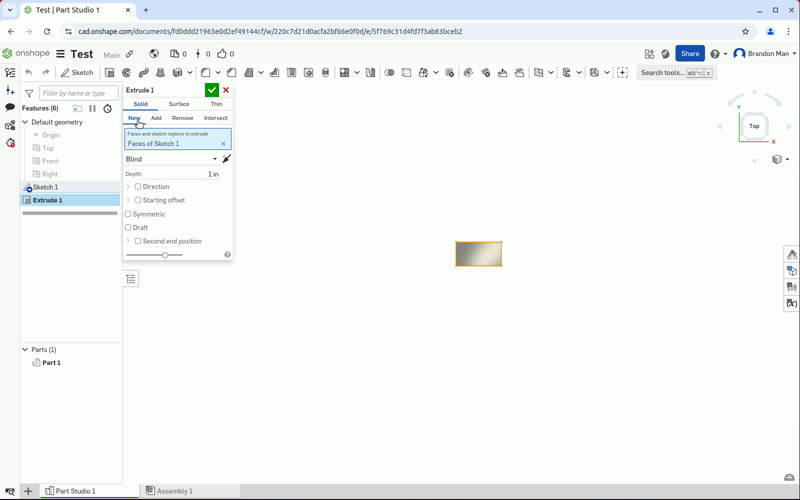
key(tab, 4)
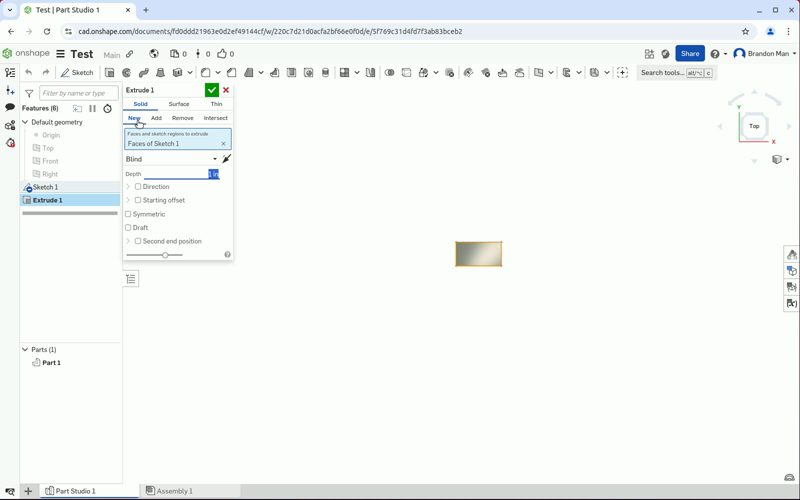
text(23.108)
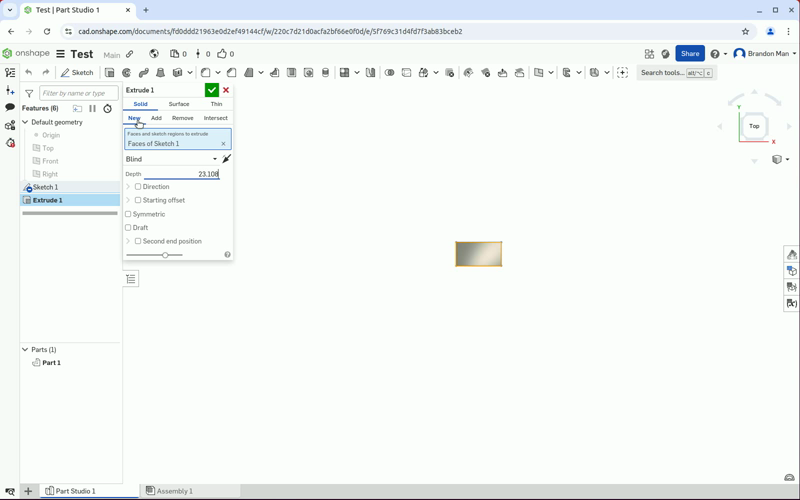
key(enter)
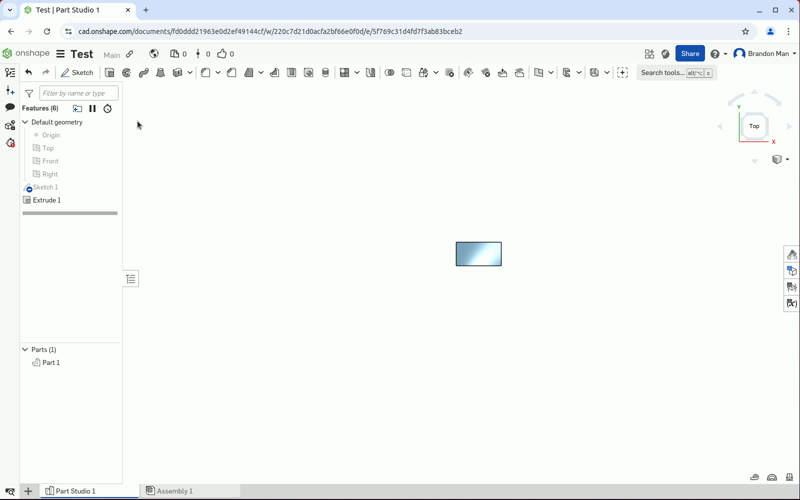
key(shift+h)
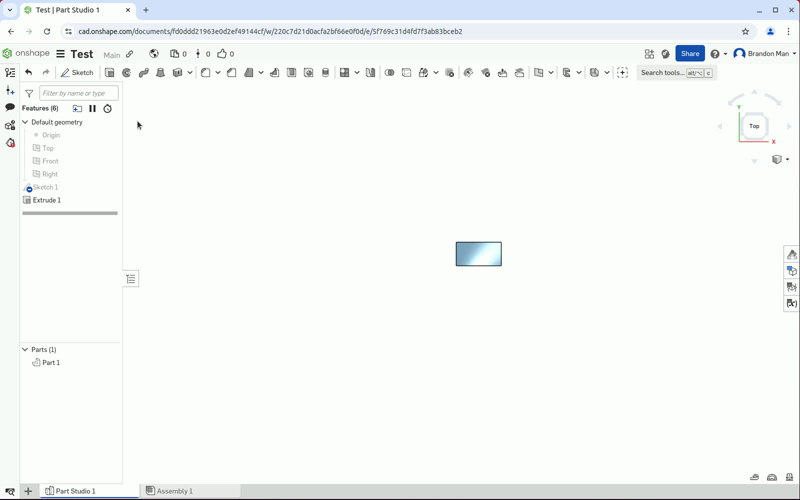
key(shift+h)
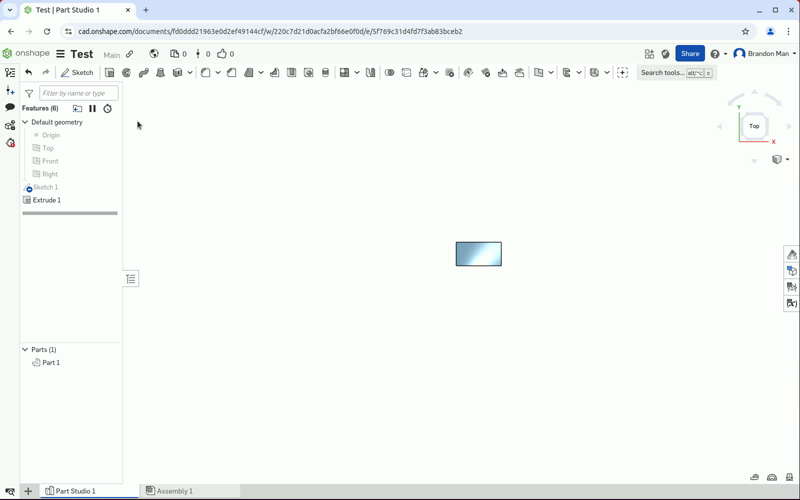
mouse_move(73, 189)
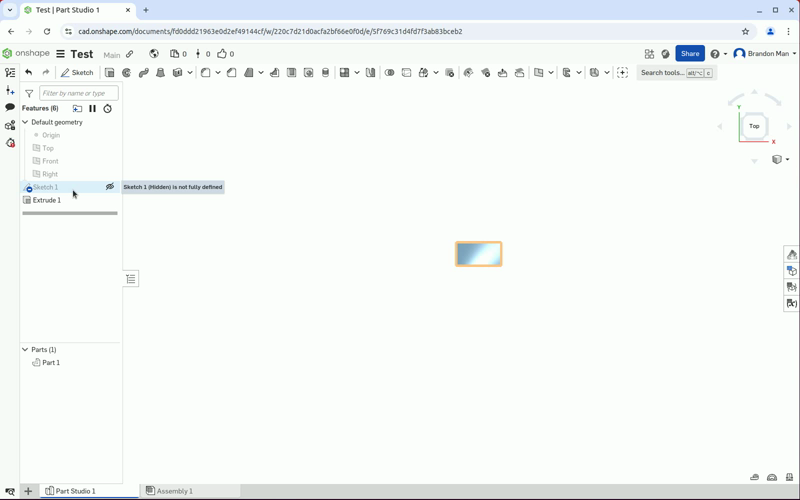
click(73, 189)
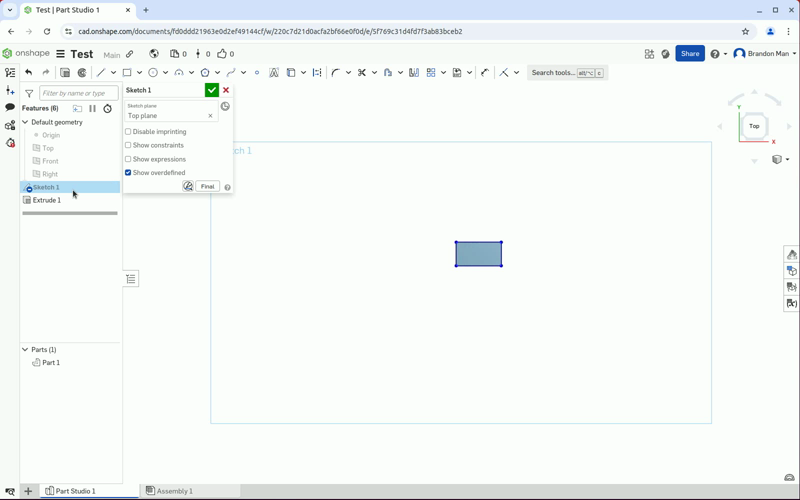
mouse_move(229, 92)
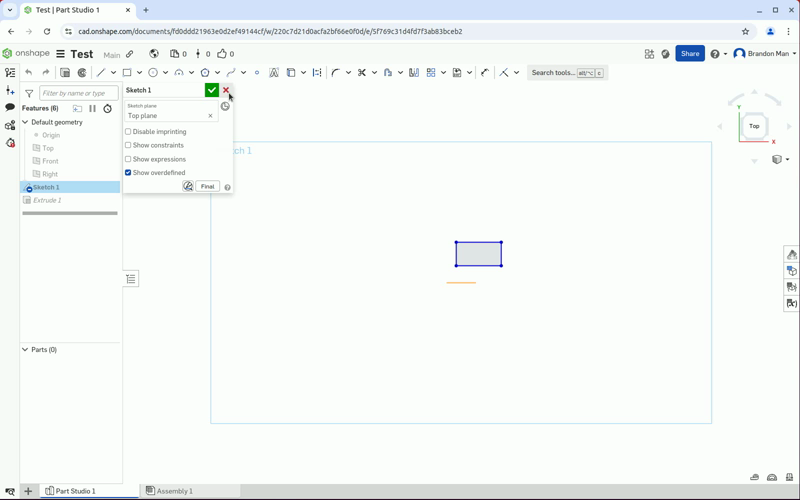
click(229, 92)
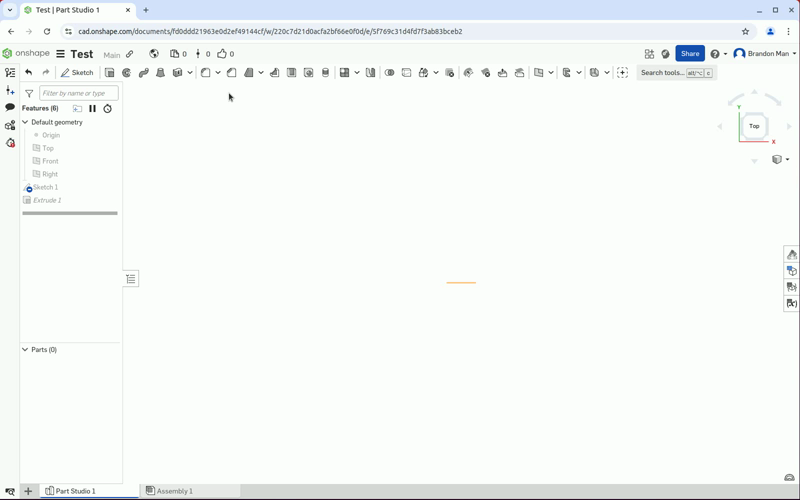
mouse_move(73, 352)
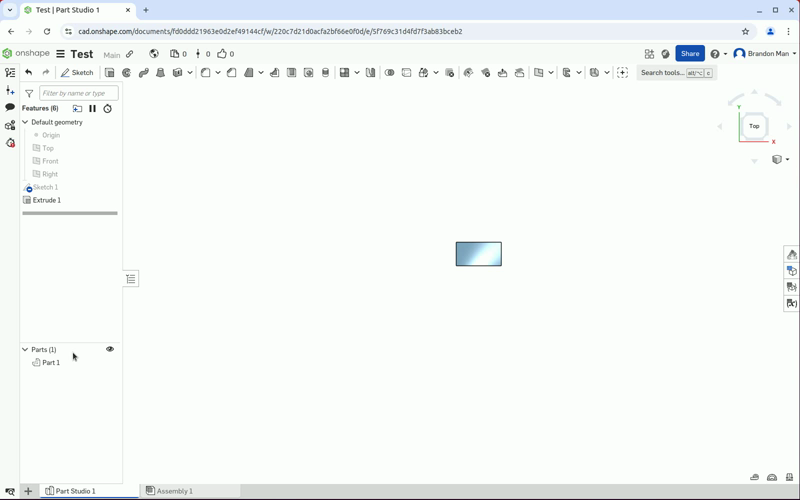
key(y)
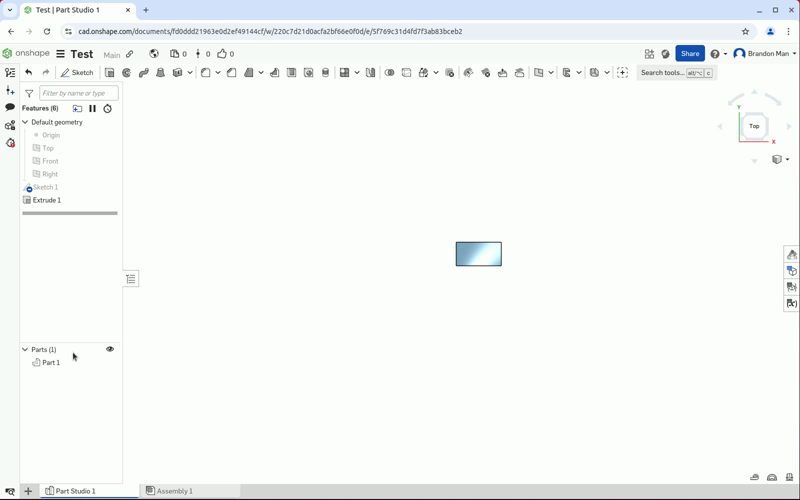
key(shift+p)
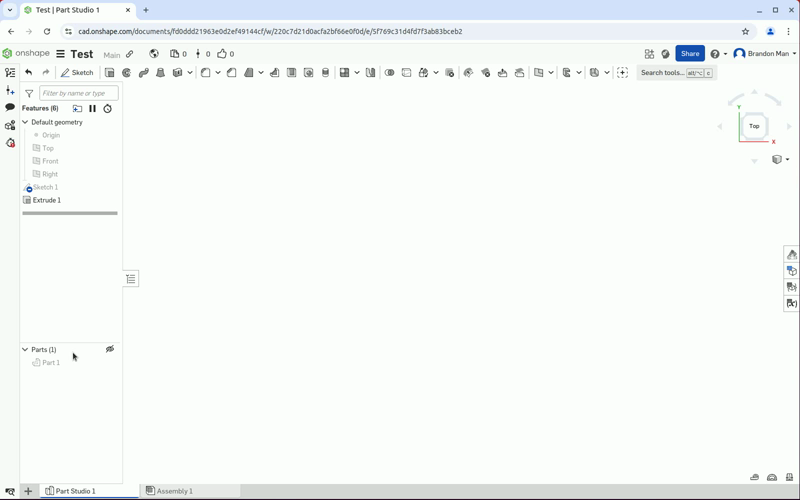
key(space)
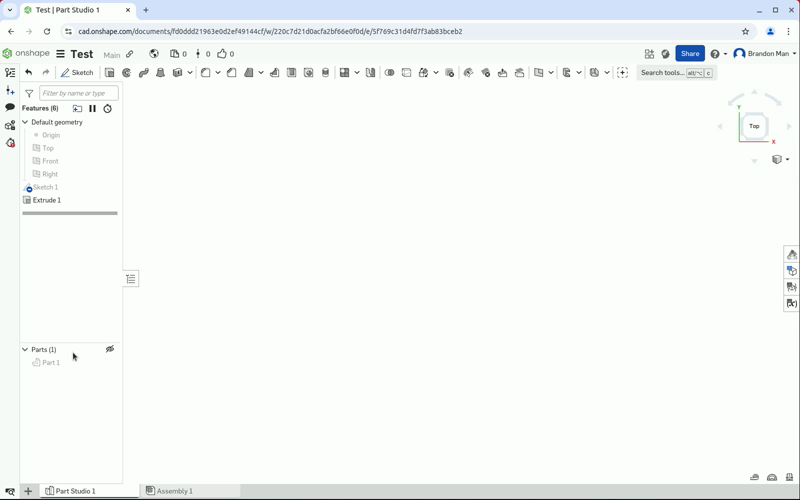
key_down(shift)
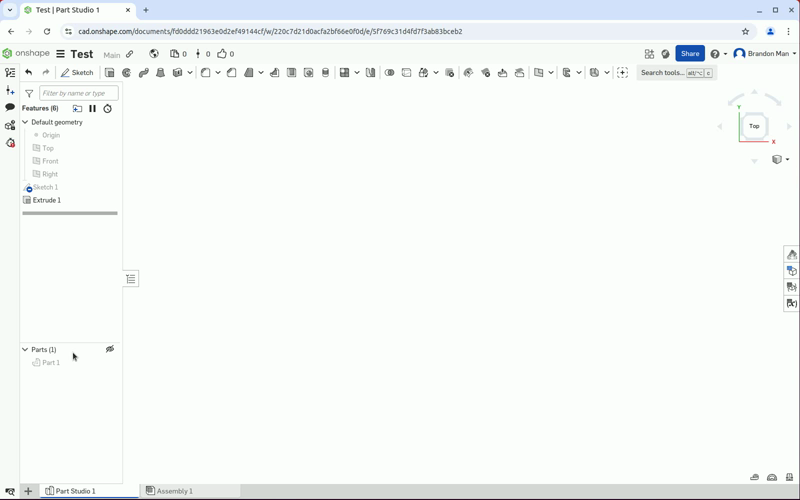
key(up)
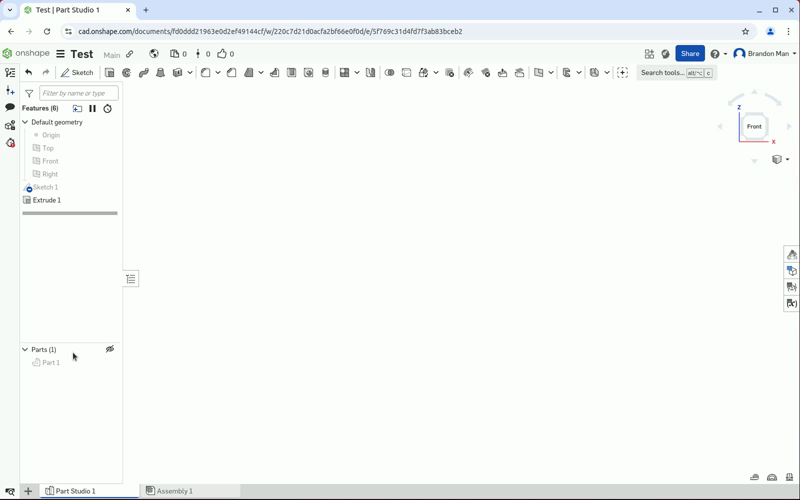
key_up(shift)
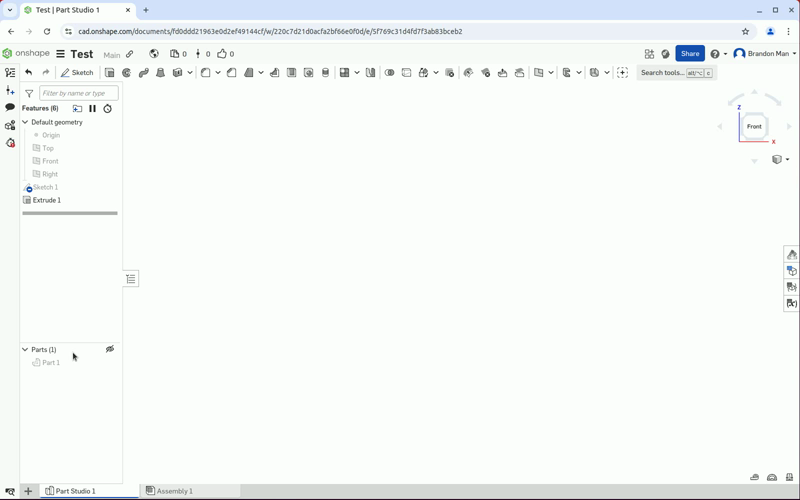
mouse_move(73, 352)
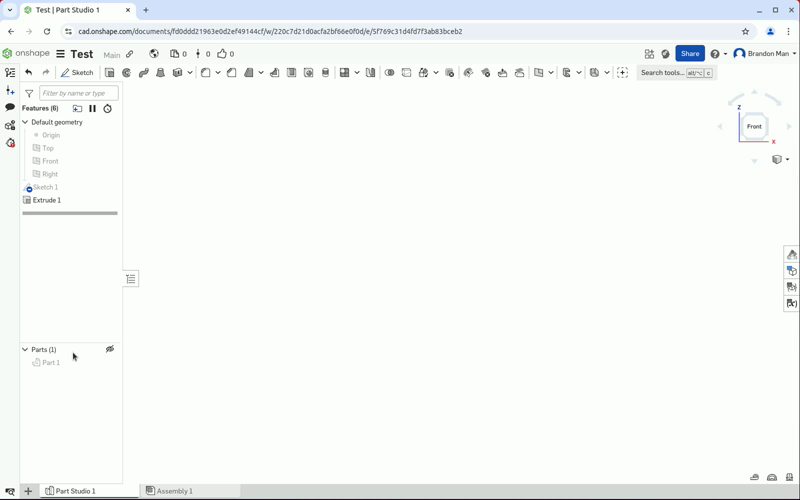
key(shift+y)
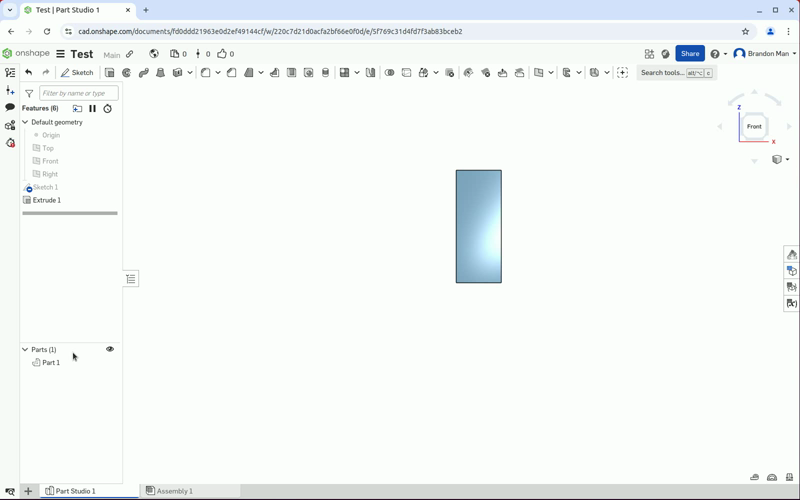
mouse_move(541, 75)
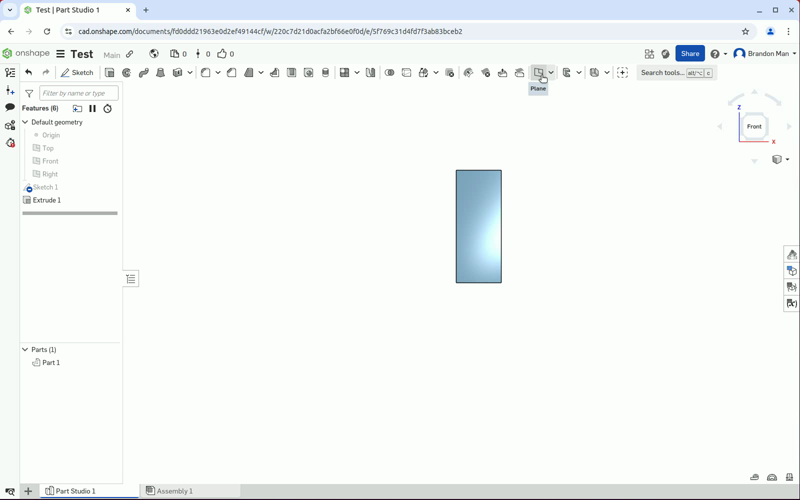
click(541, 75)
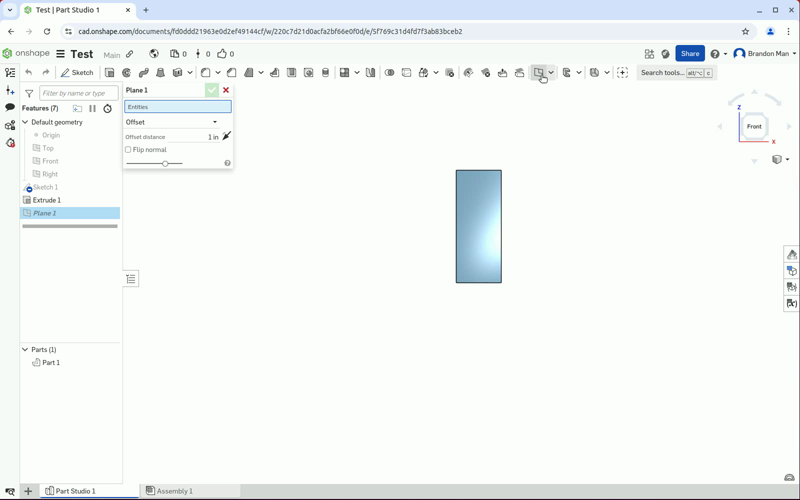
mouse_move(73, 163)
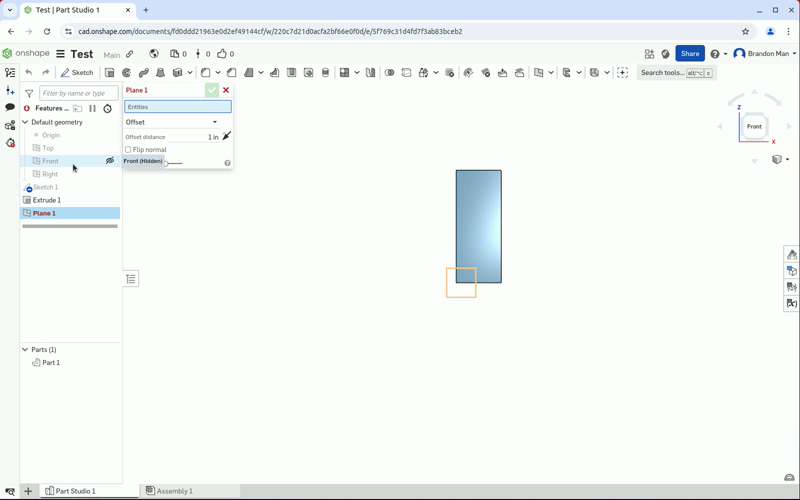
click(73, 163)
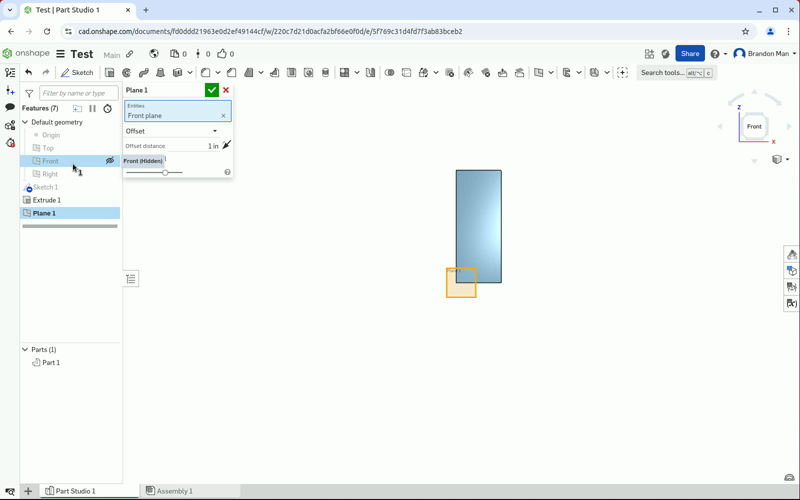
key(tab, 2)
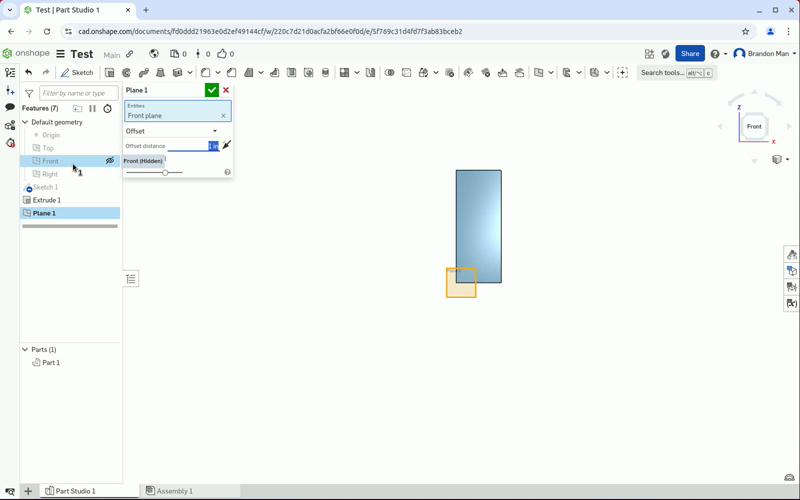
text(3.605)
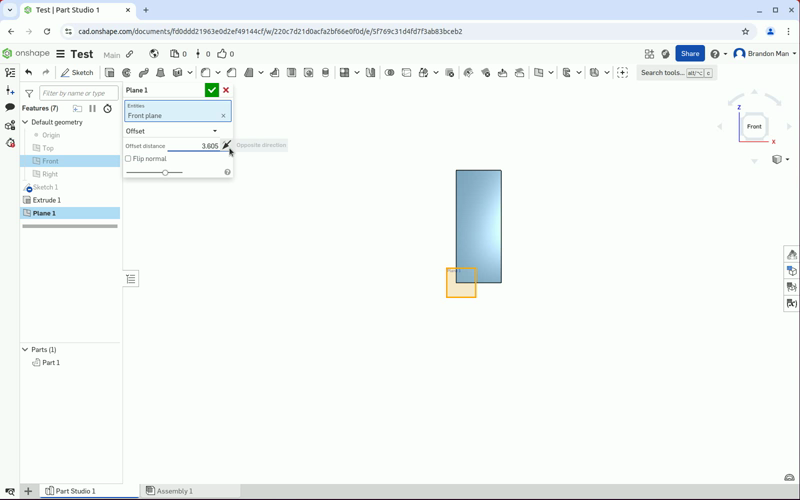
mouse_move(229, 147)
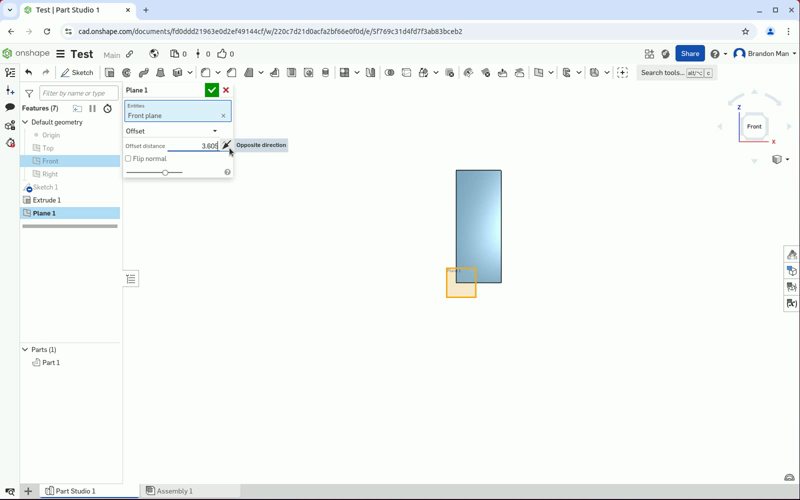
click(229, 147)
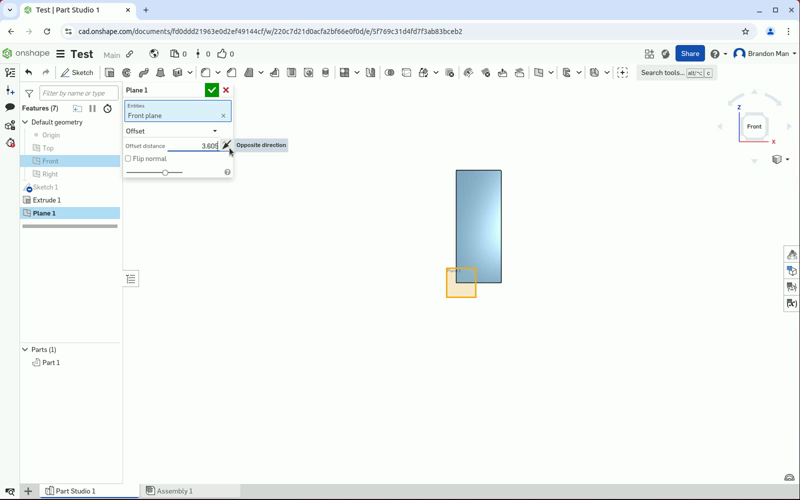
key(enter, 2)
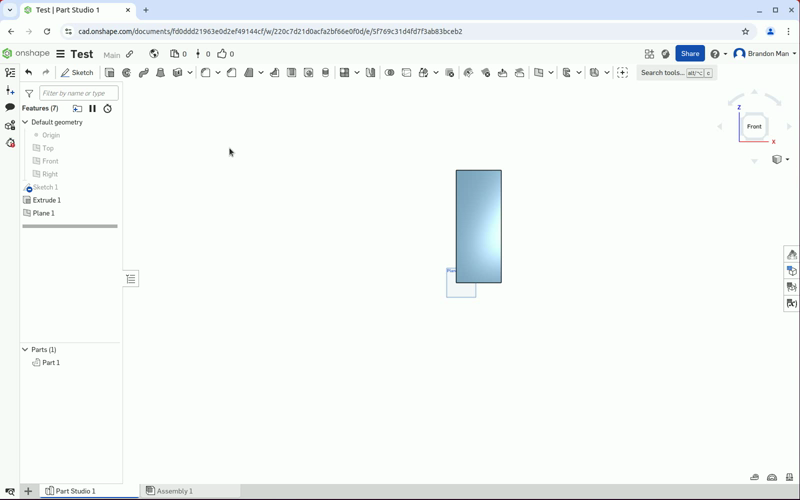
key(shift+s)
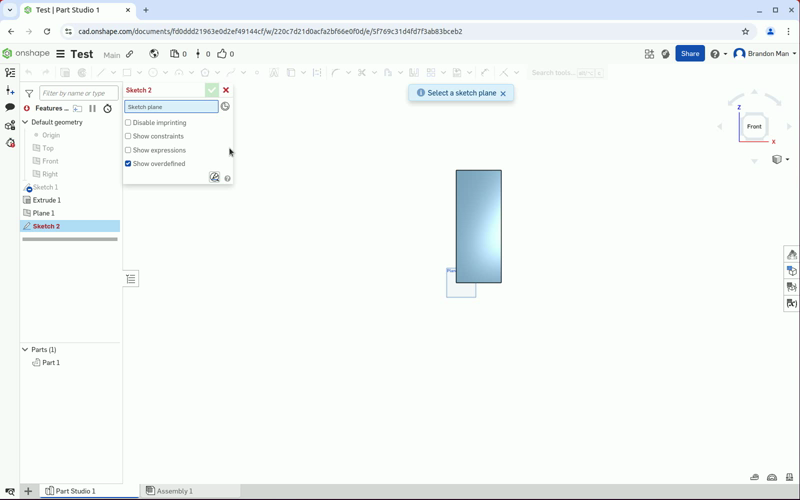
mouse_move(73, 215)
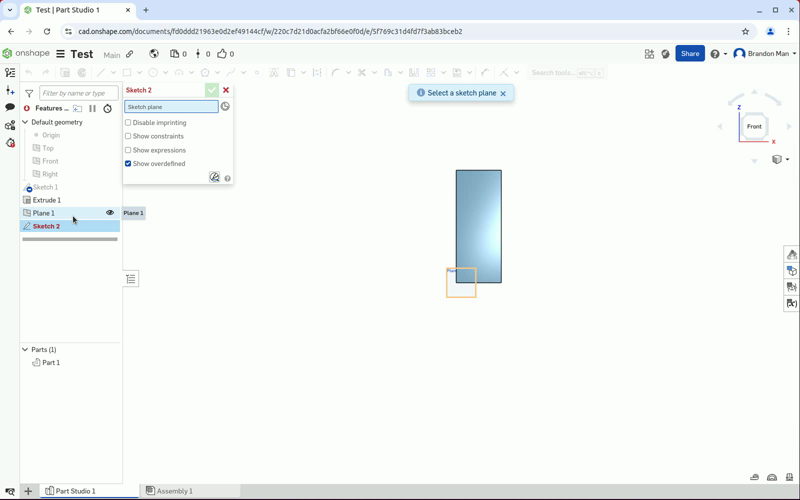
click(73, 215)
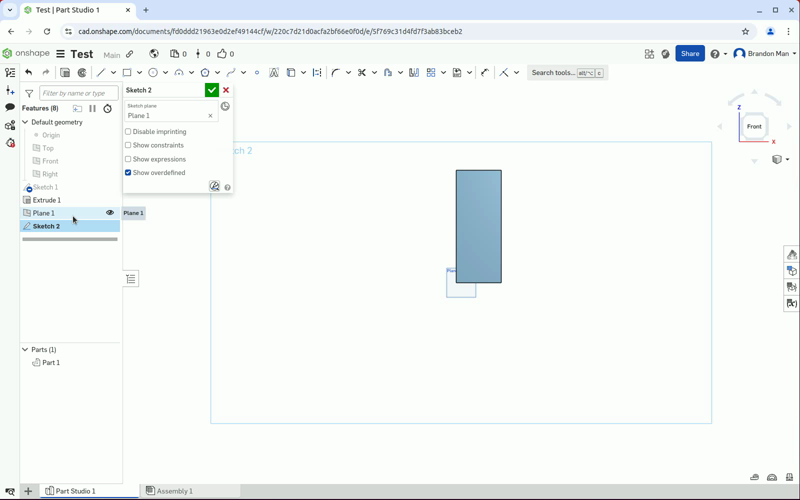
mouse_move(73, 352)
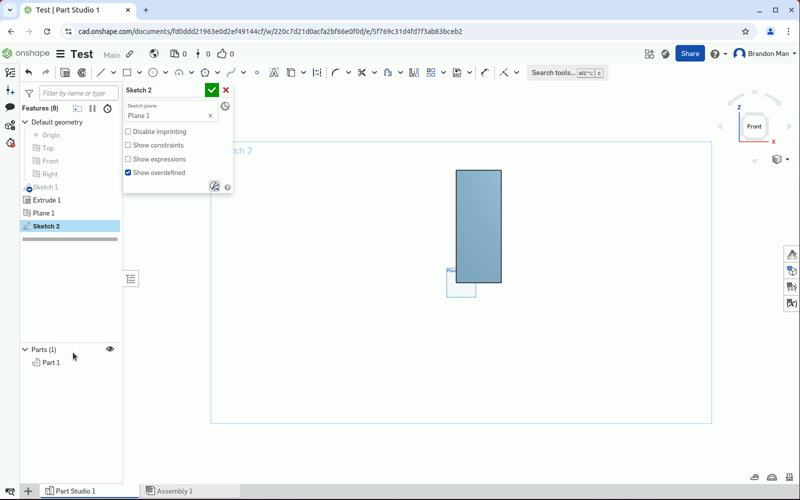
key(y)
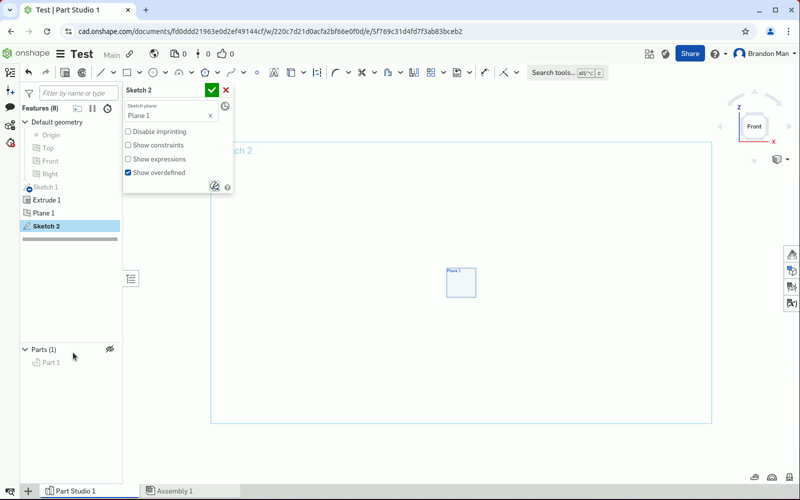
key(c)
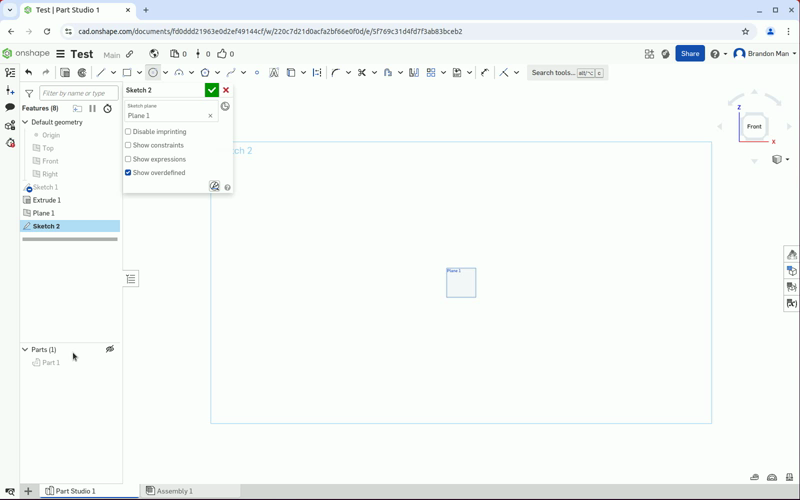
key_down(shift)
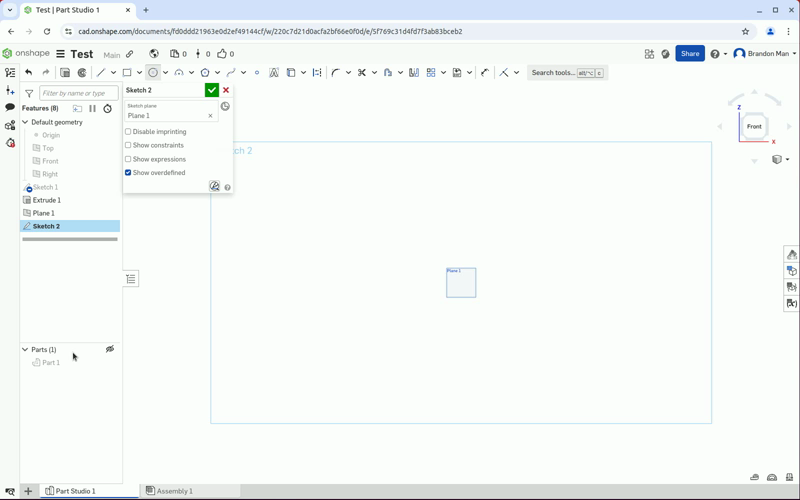
mouse_move(478, 238)
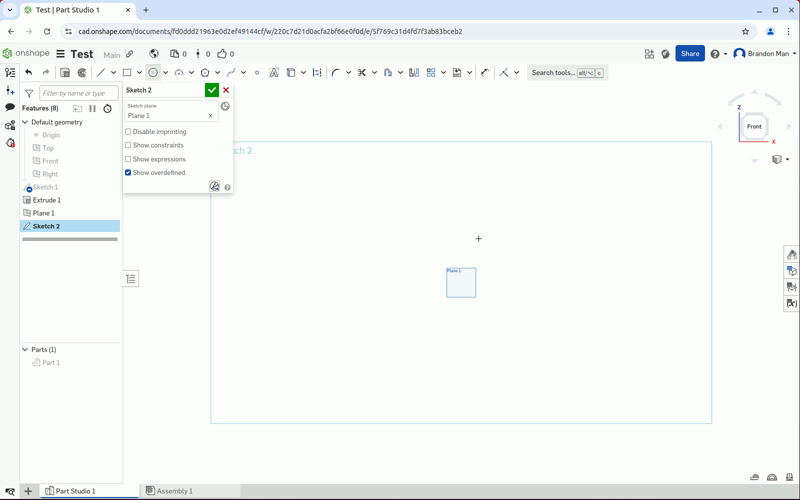
click(478, 238)
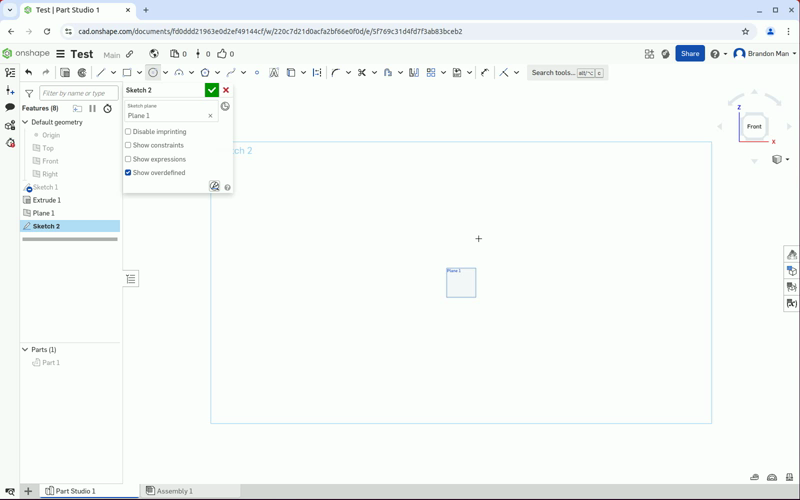
key_up(shift)
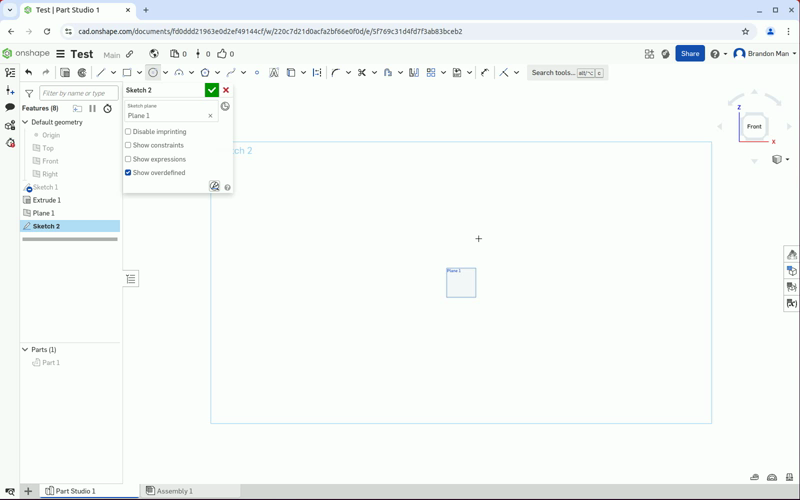
mouse_move(486, 238)
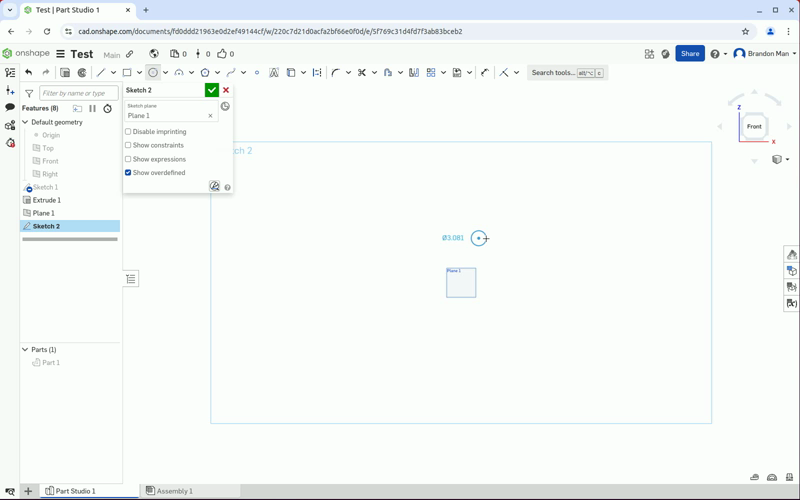
click(486, 238)
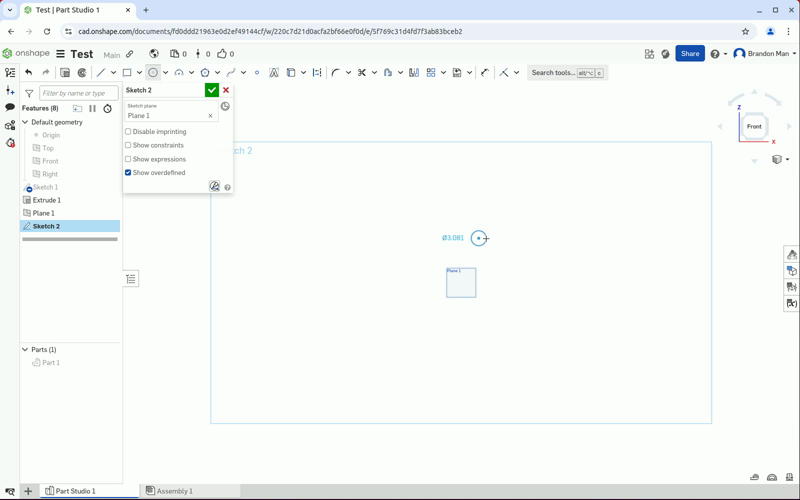
key(esc)
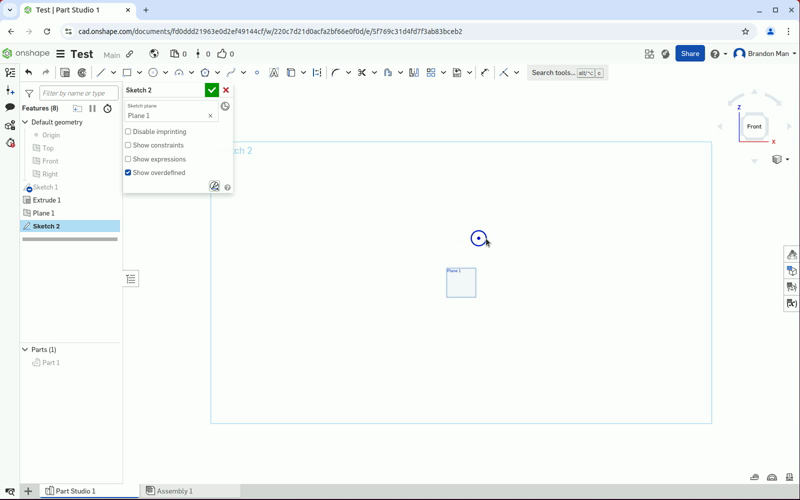
mouse_move(485, 238)
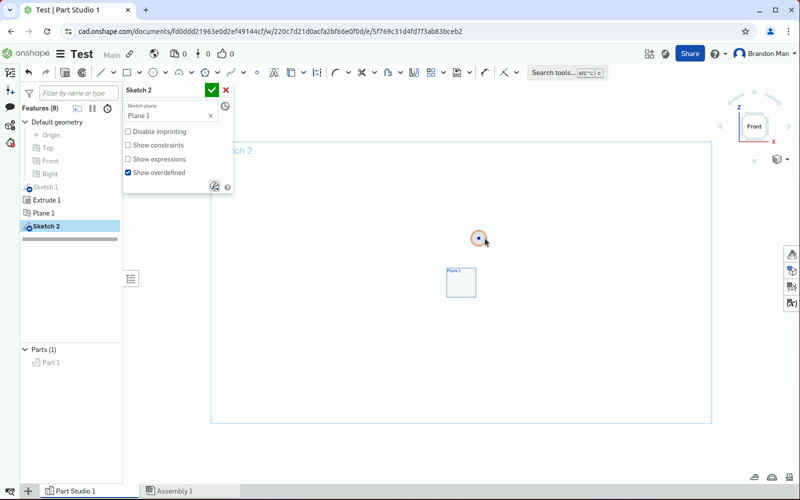
scroll(6)
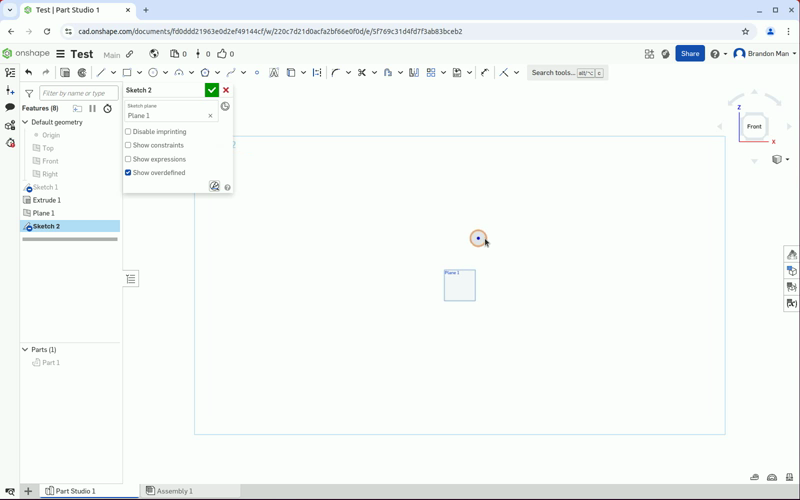
scroll(6)
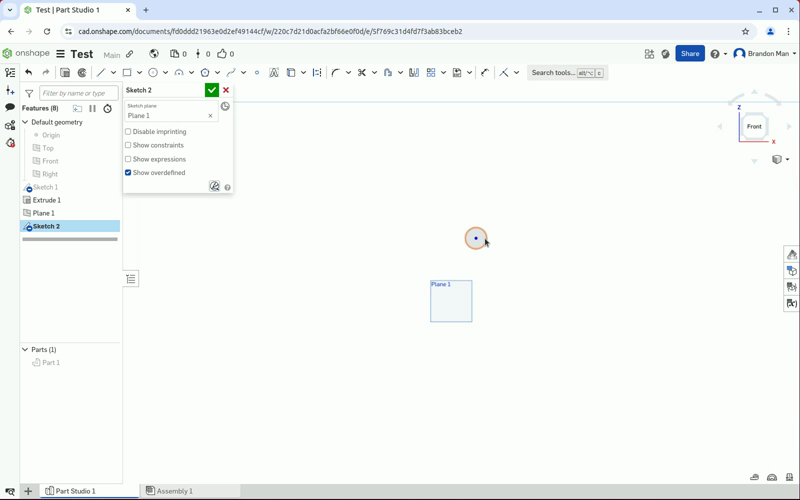
scroll(6)
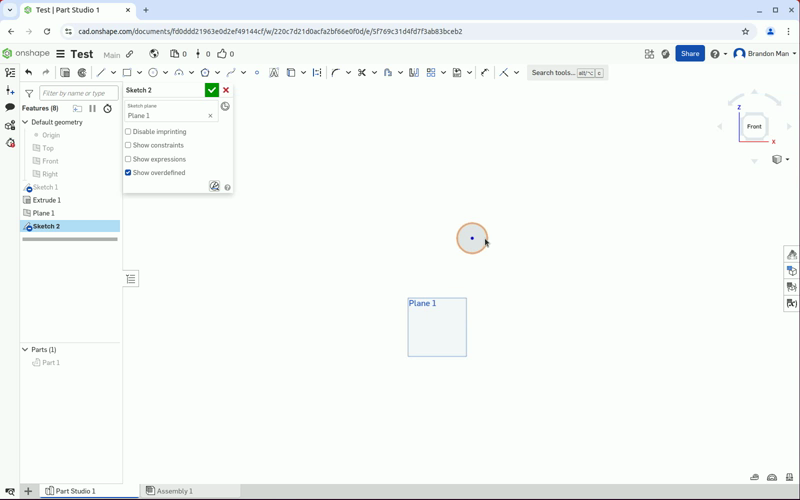
scroll(6)
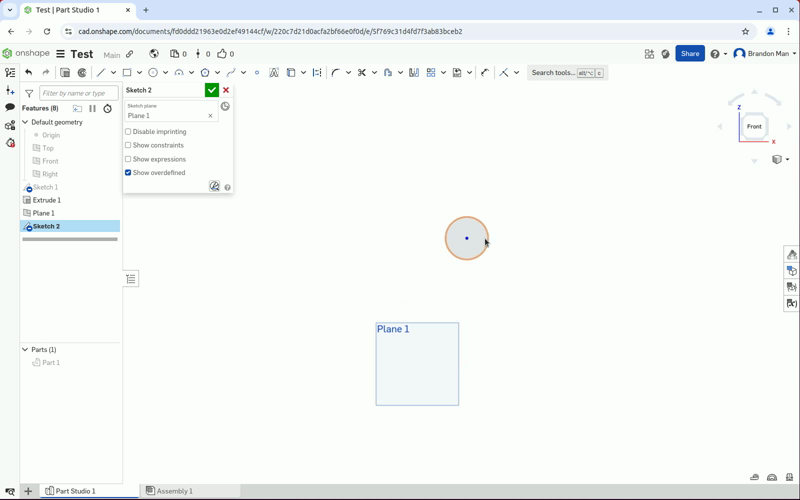
scroll(6)
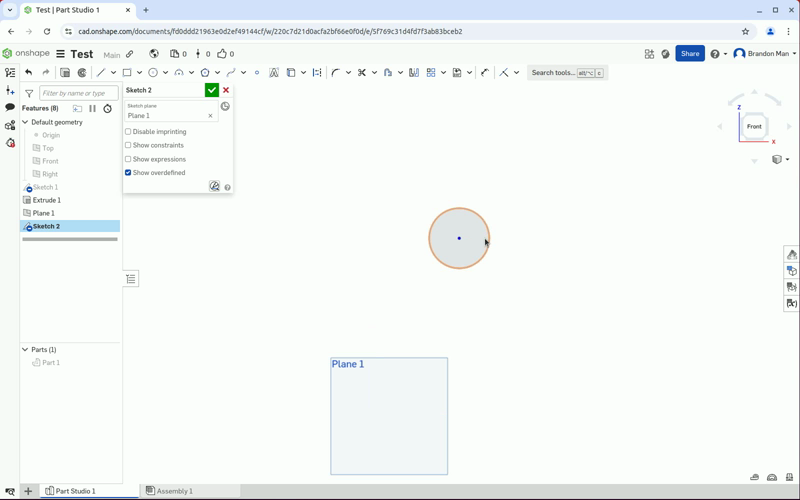
scroll(6)
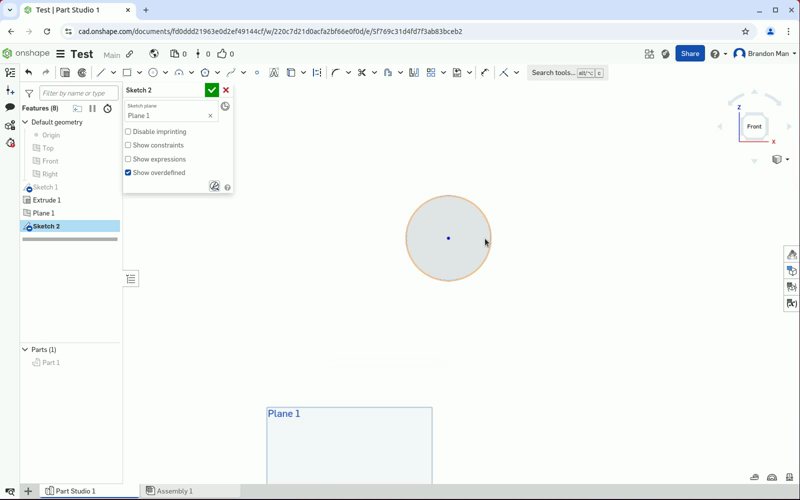
scroll(6)
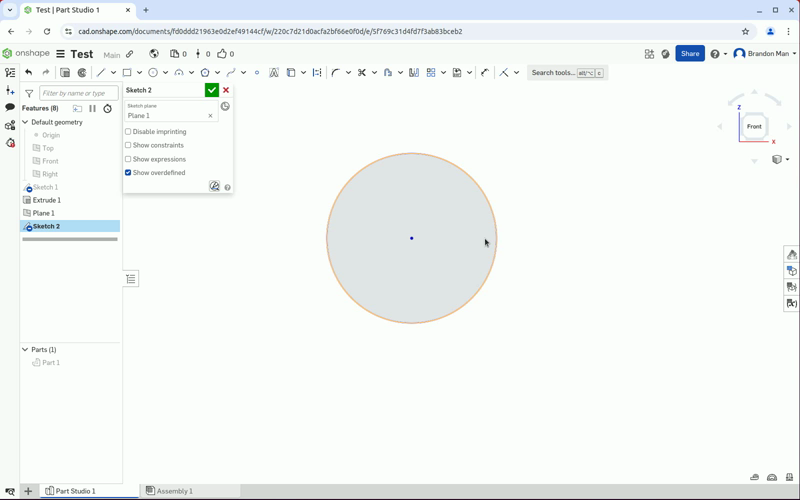
click(485, 238)
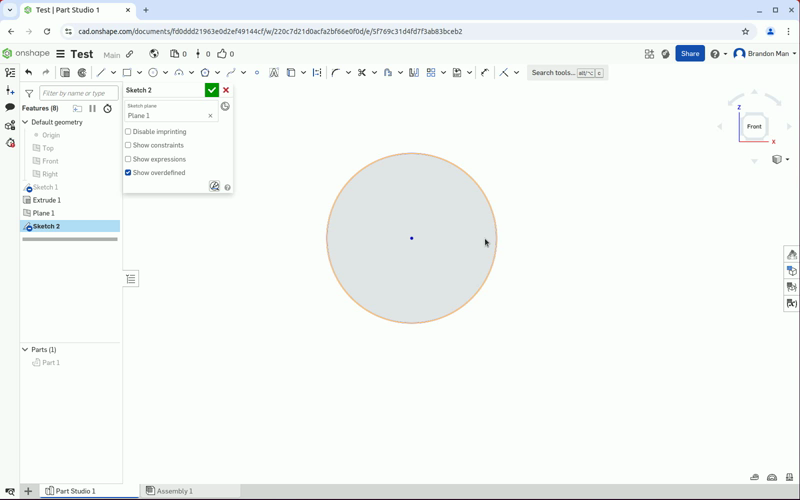
scroll(-6)
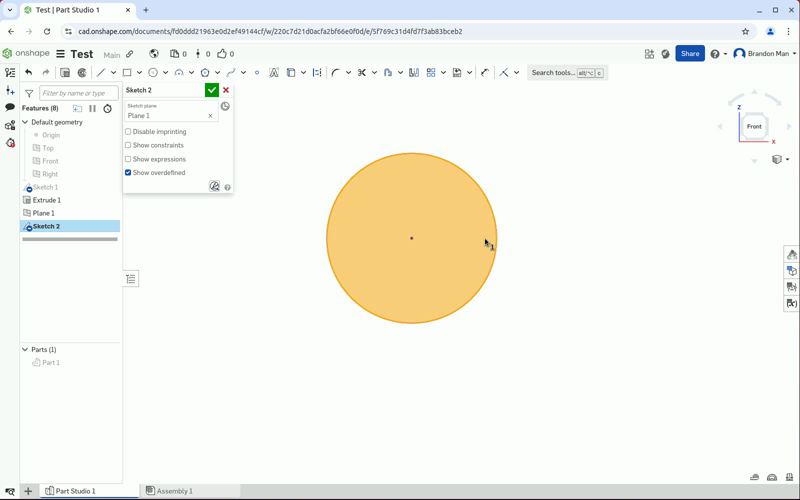
scroll(-6)
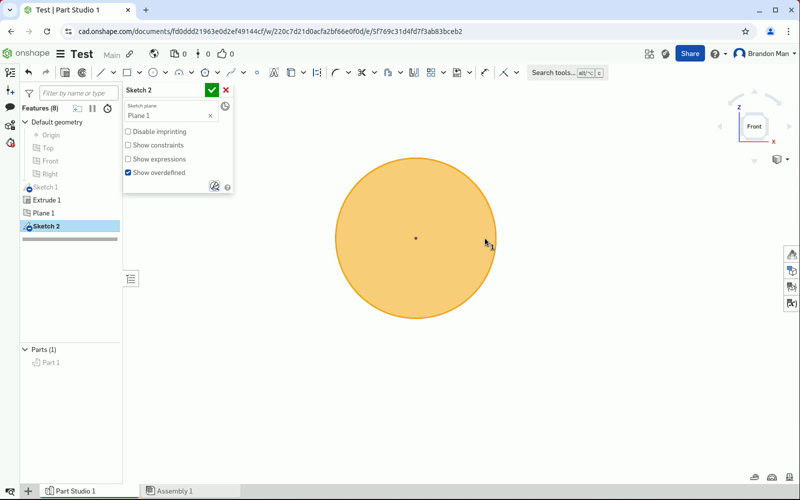
scroll(-6)
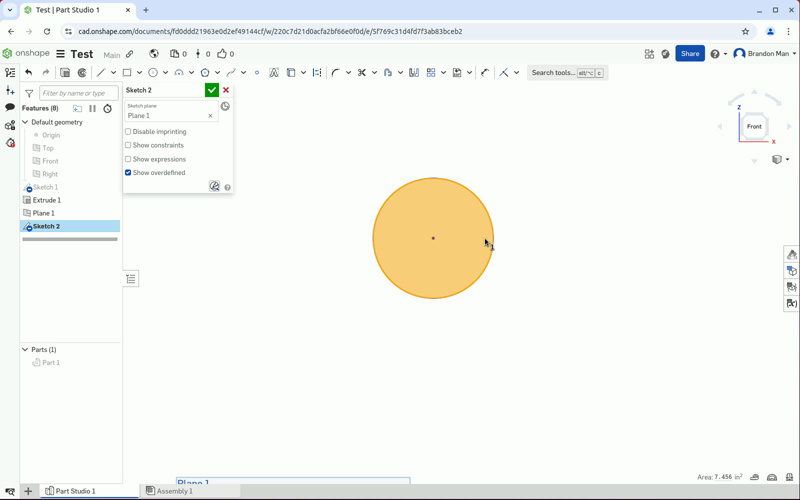
scroll(-6)
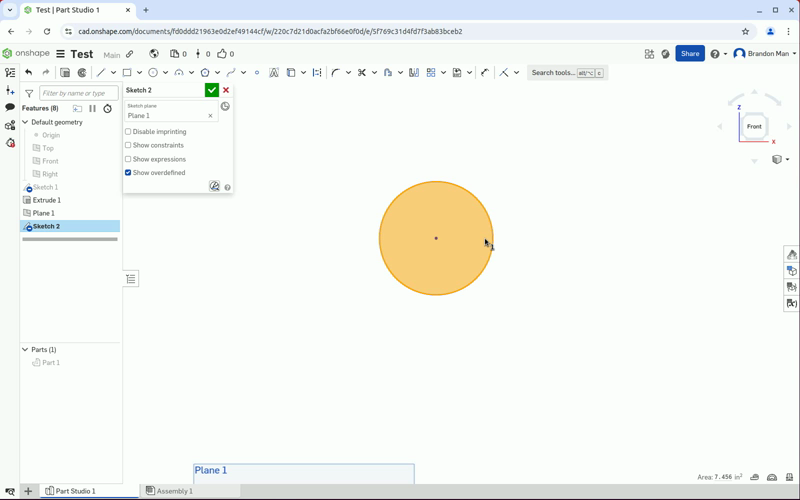
scroll(-6)
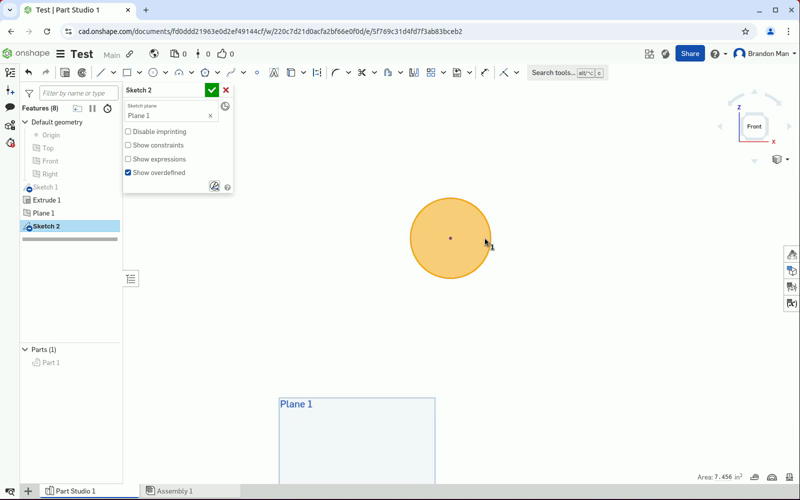
scroll(-6)
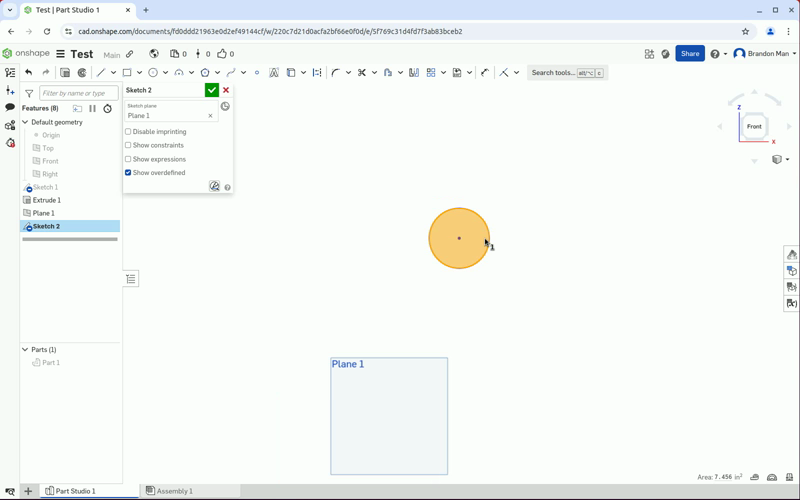
scroll(-6)
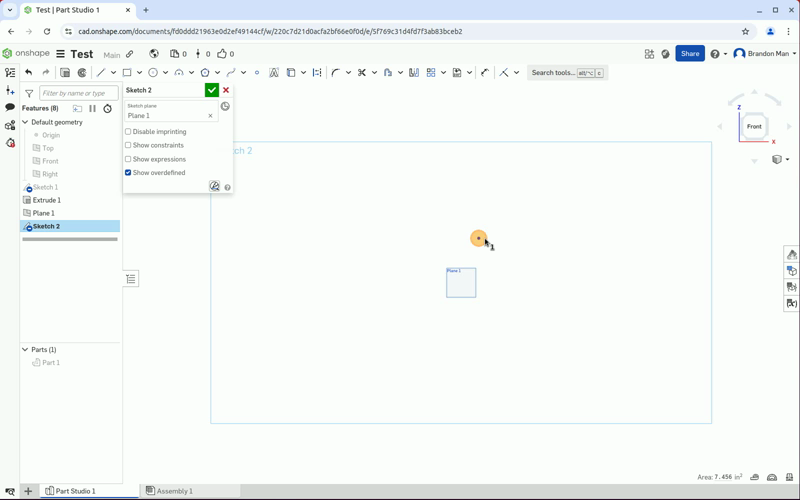
mouse_move(73, 352)
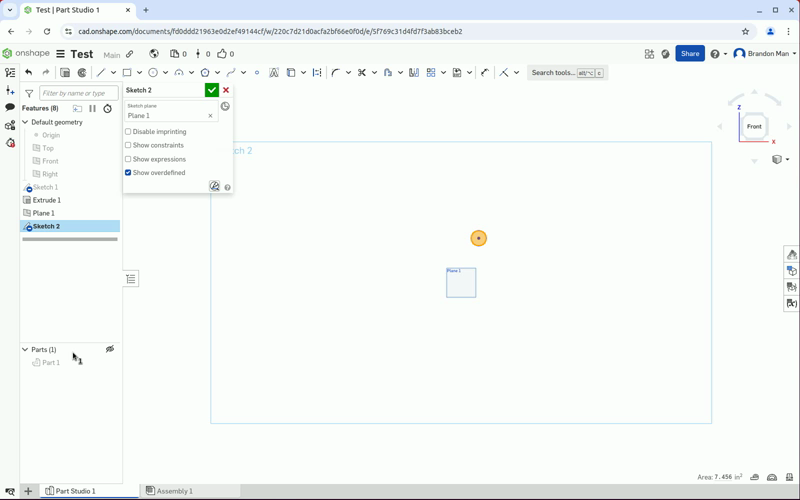
key(shift+y)
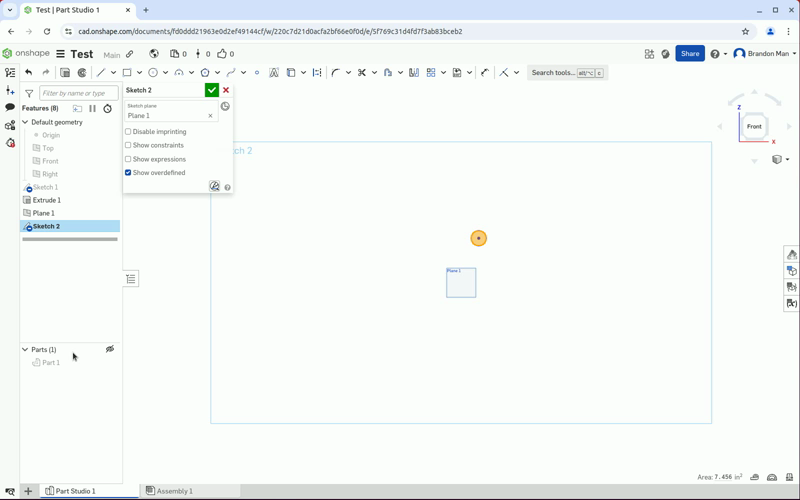
key(shift+e)
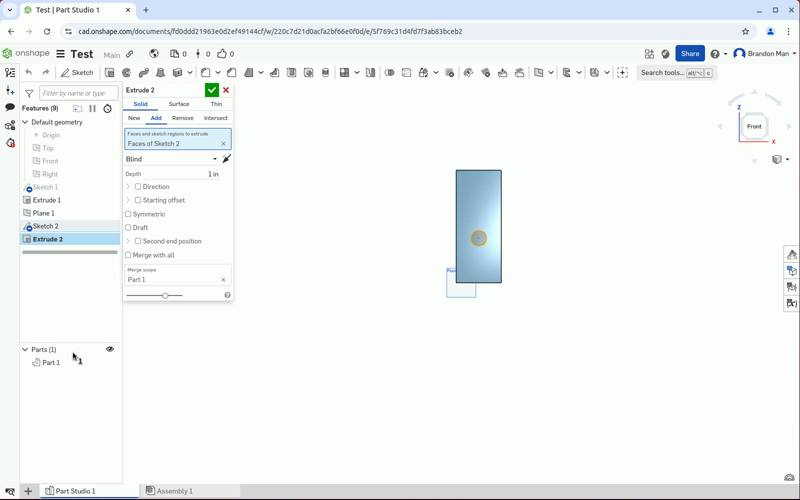
mouse_move(143, 106)
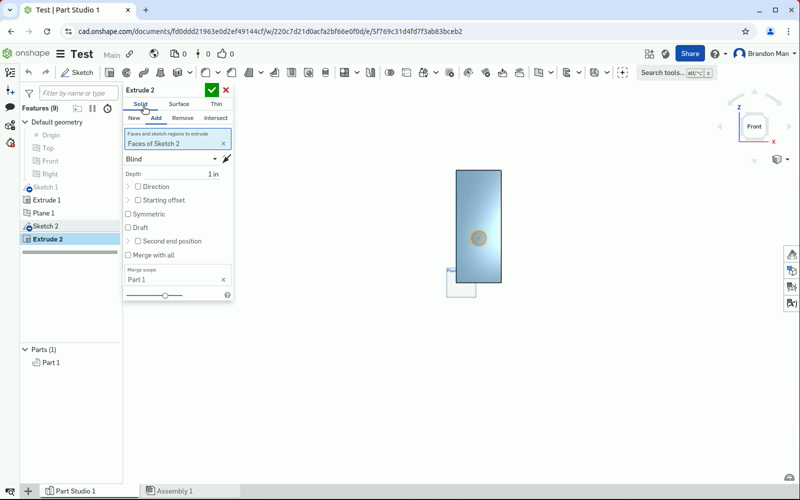
click(143, 106)
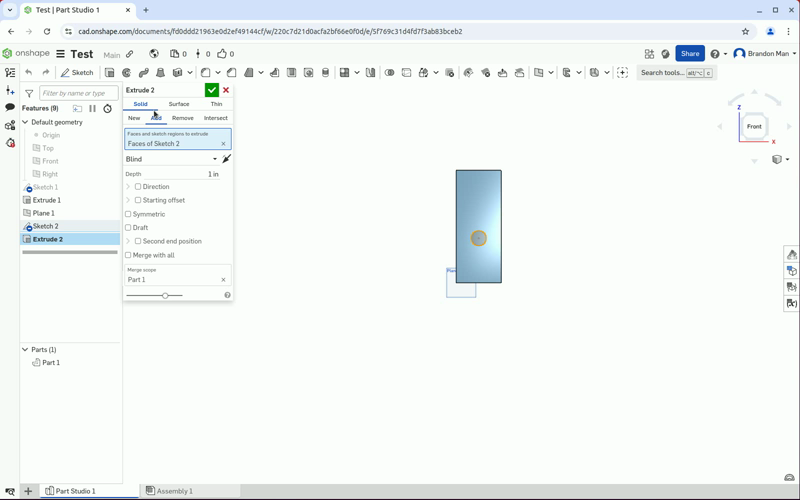
mouse_move(186, 120)
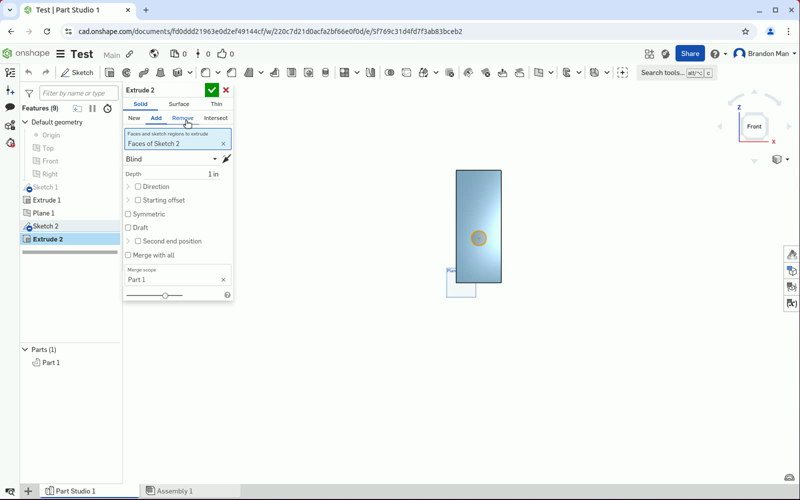
click(186, 120)
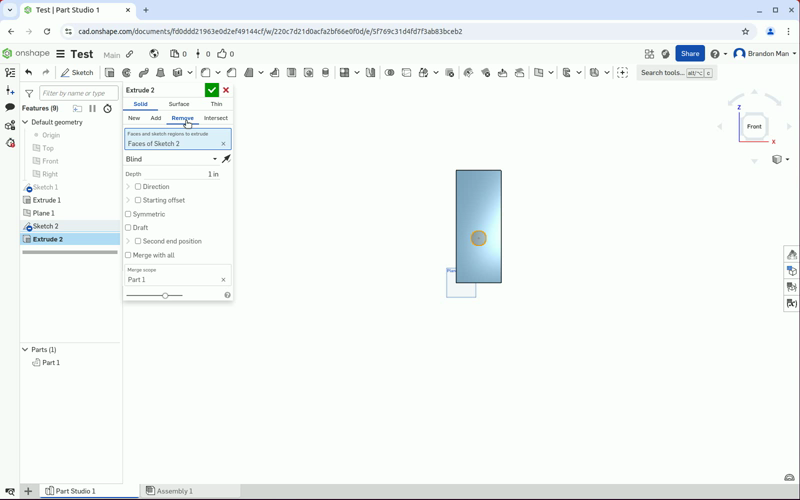
key(tab, 4)
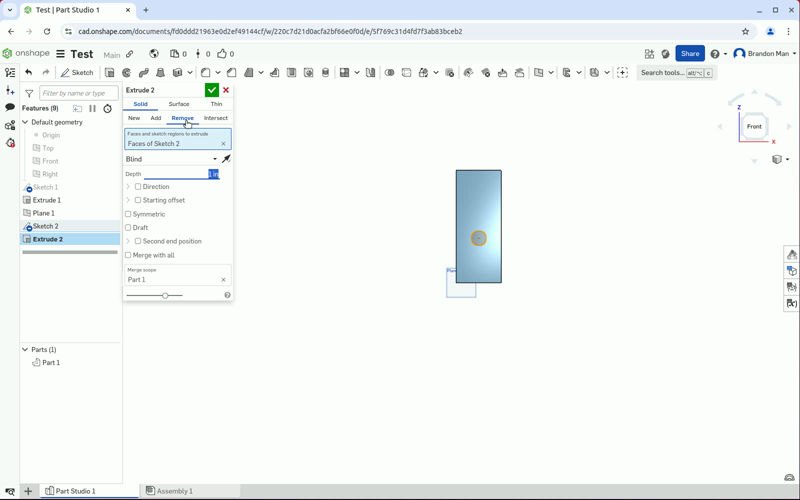
text(9.147)
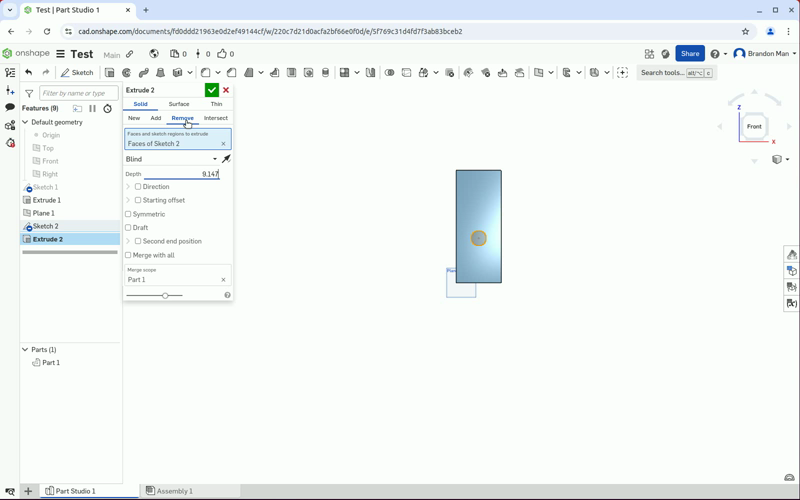
key(tab, 6)
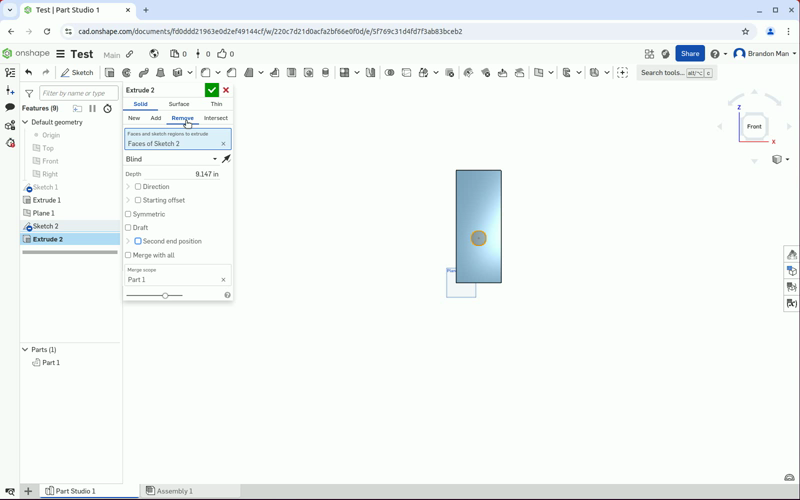
key(space)
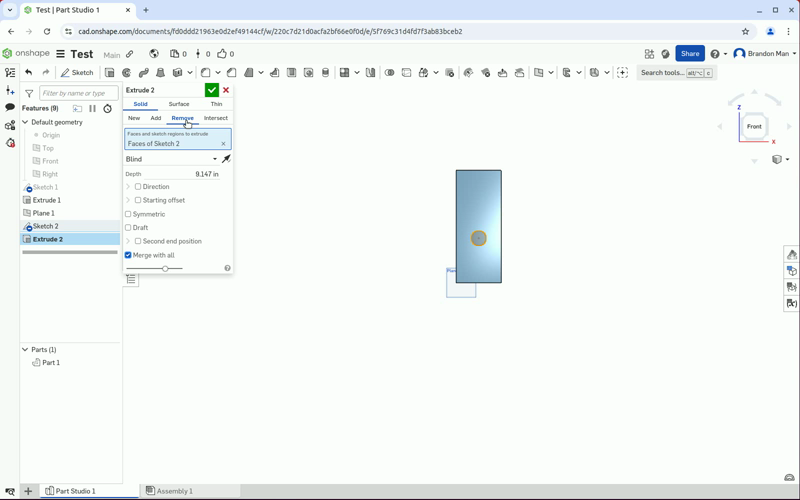
key(enter)
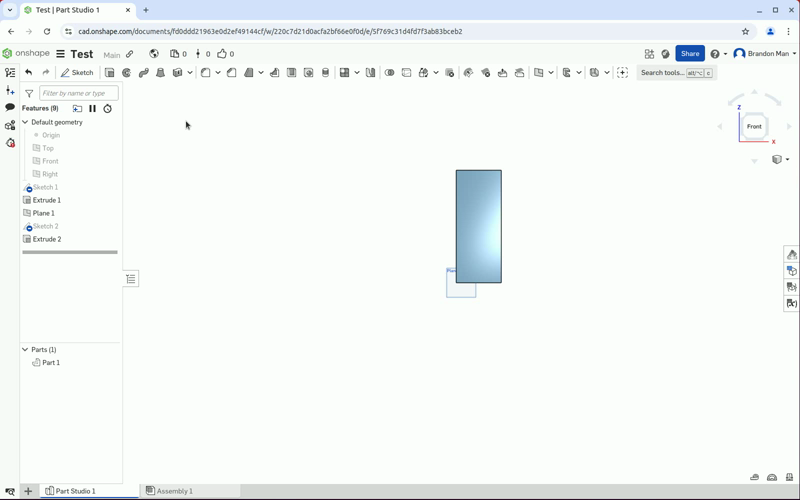
key(shift+h)
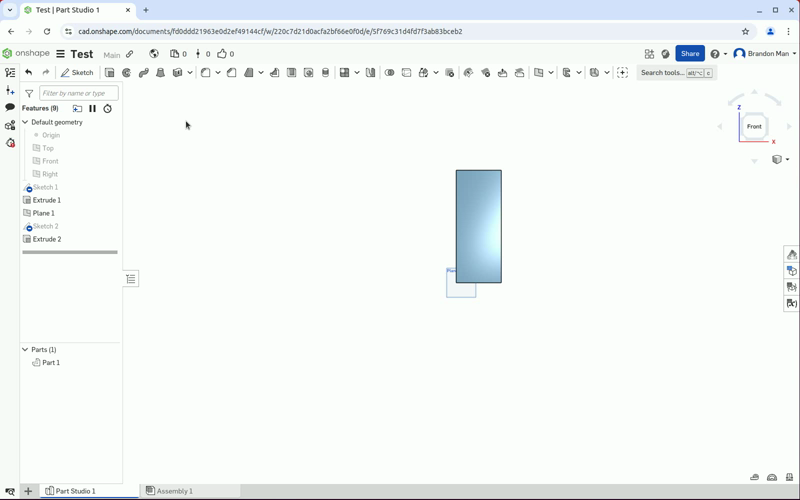
key(shift+h)
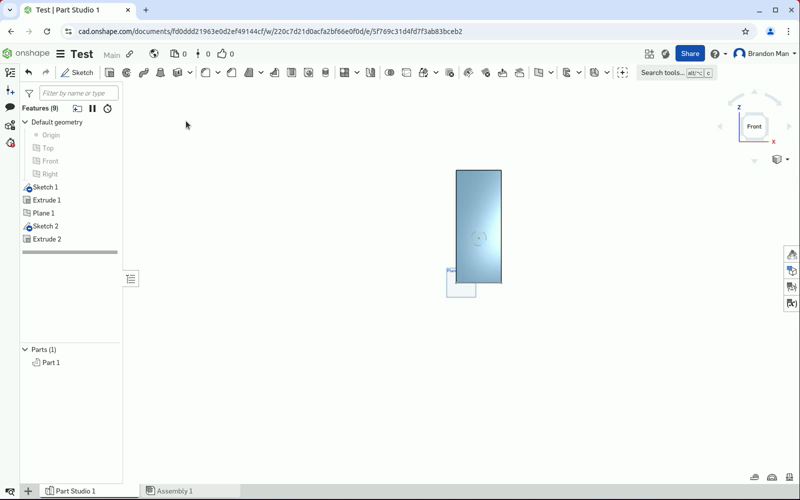
key(shift+7)
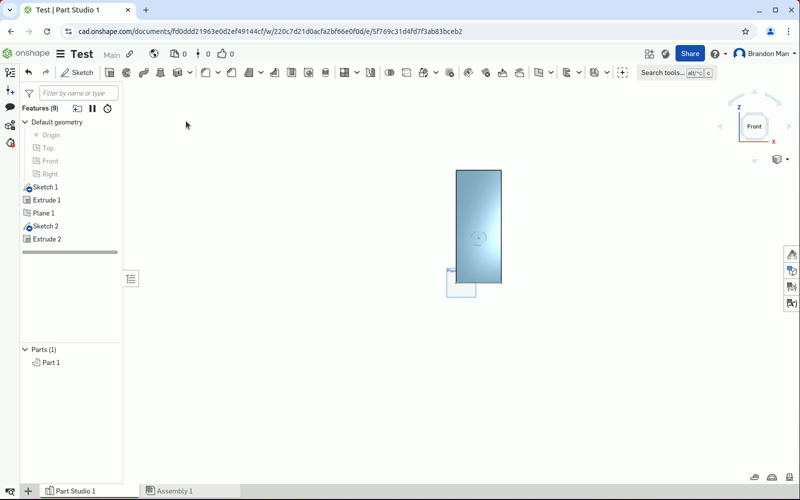
key(left, 2)
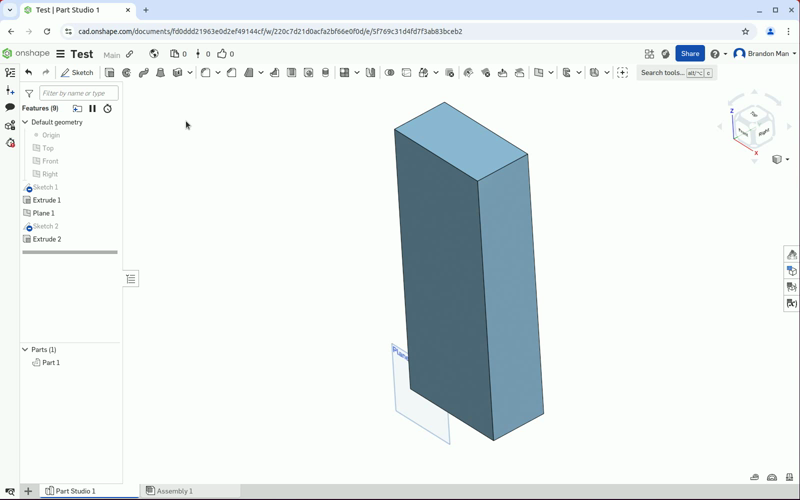
key(down, 2)
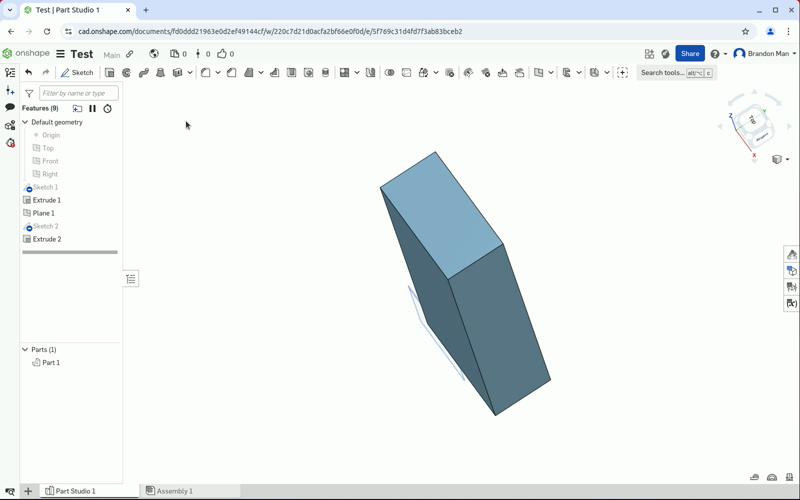
key(up, 2)
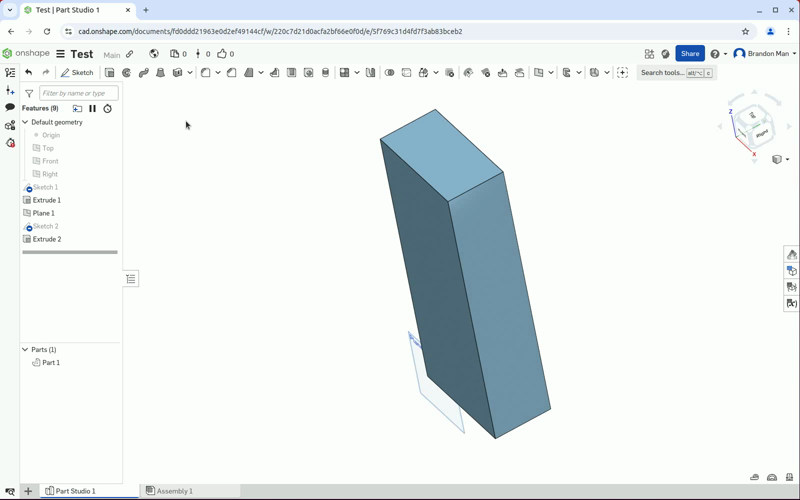
key(right, 2)
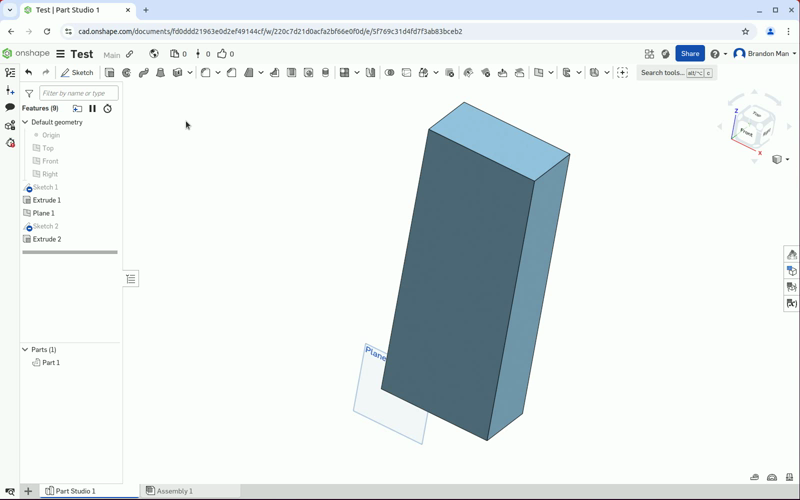
mouse_move(73, 189)
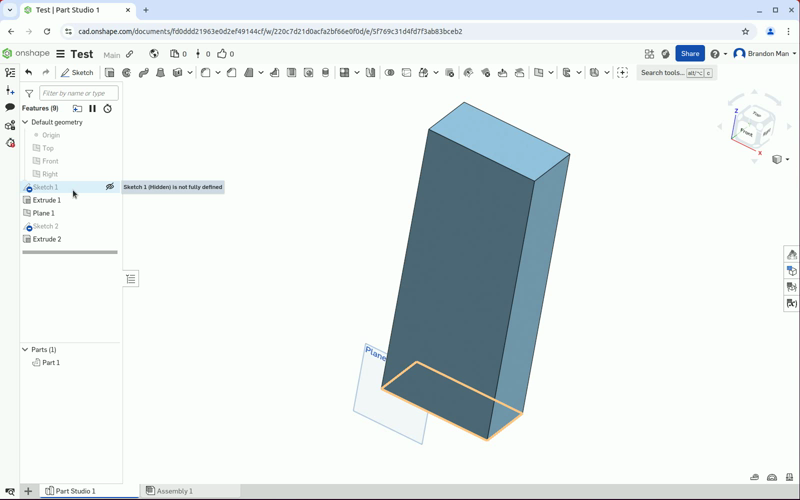
click(73, 189)